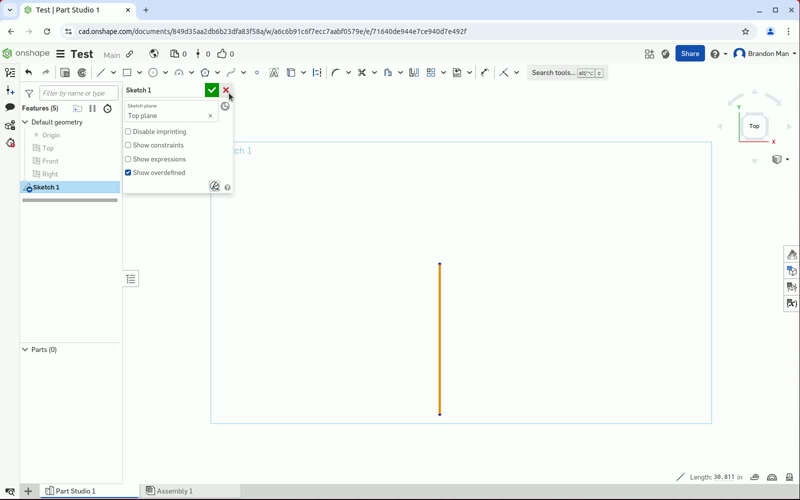
key(shift+h)
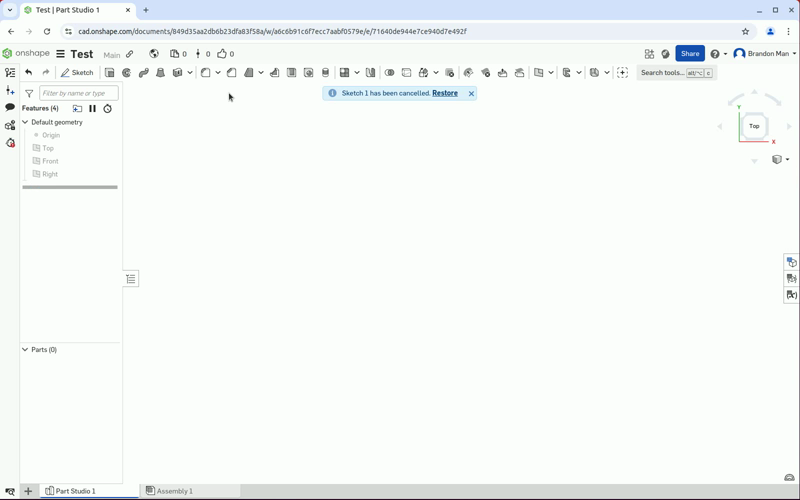
mouse_move(73, 352)
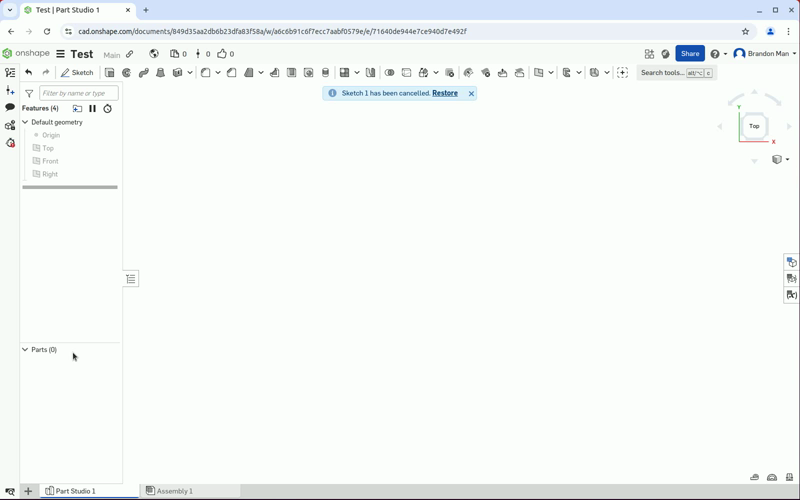
key(y)
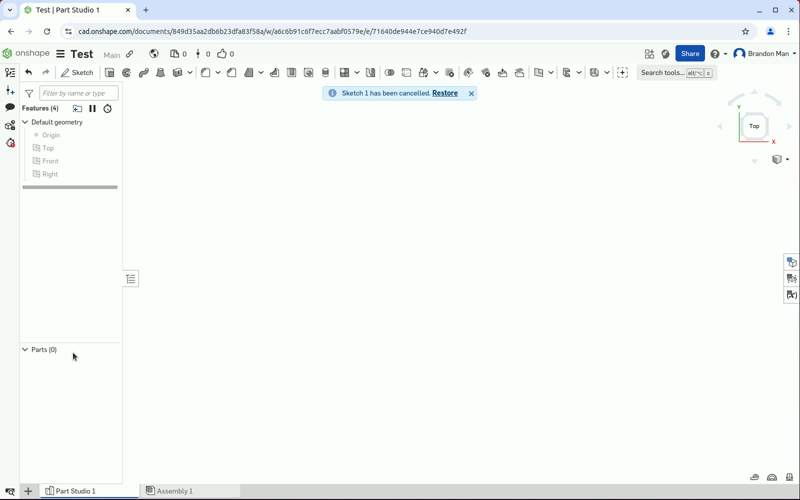
key(shift+p)
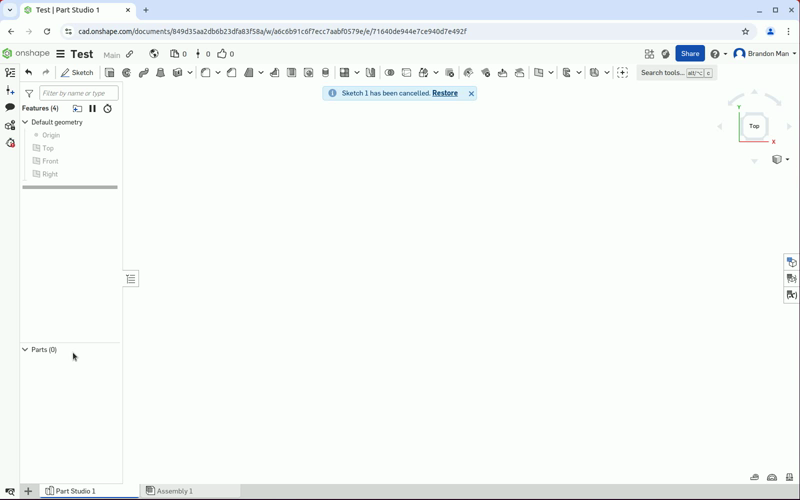
key(space)
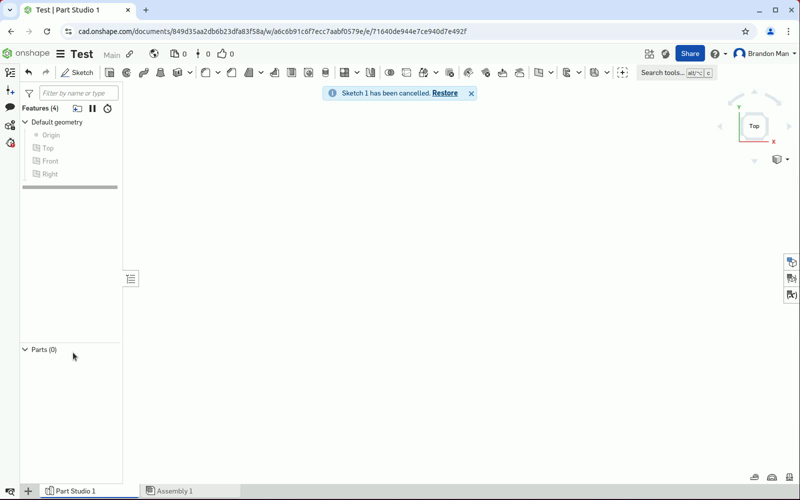
key_down(shift)
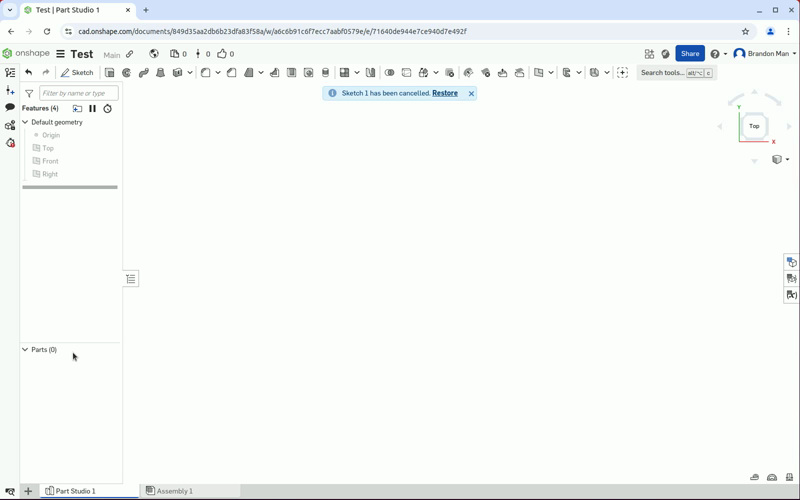
key(up)
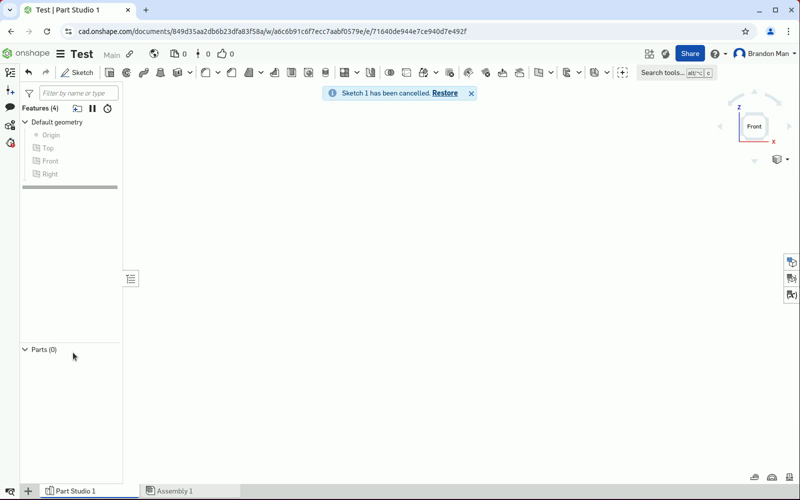
key_up(shift)
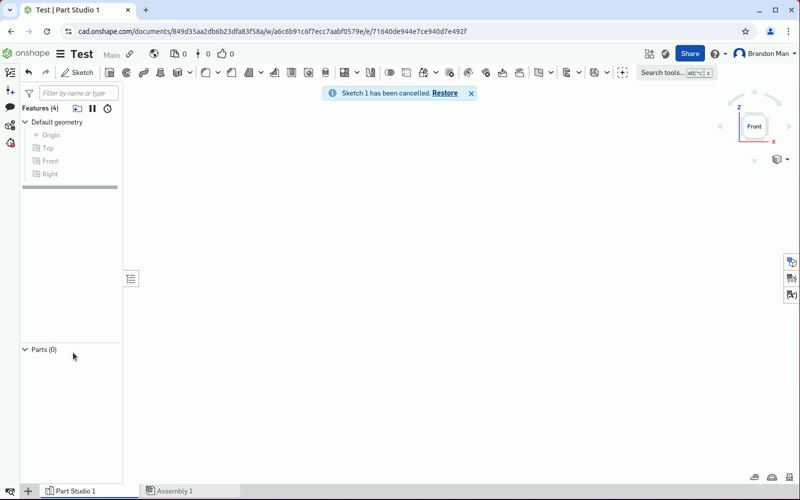
mouse_move(73, 352)
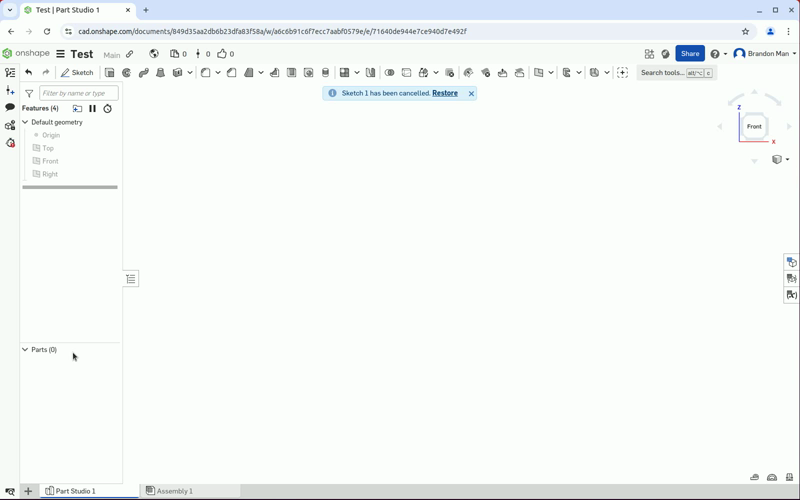
key(shift+y)
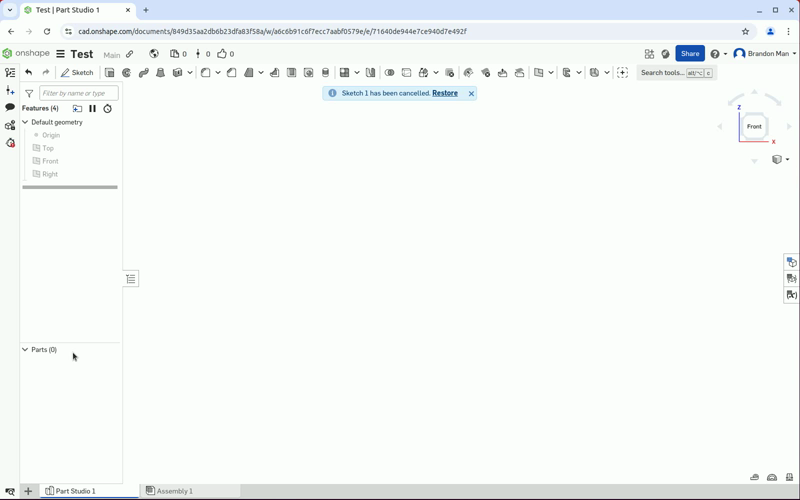
key(shift+s)
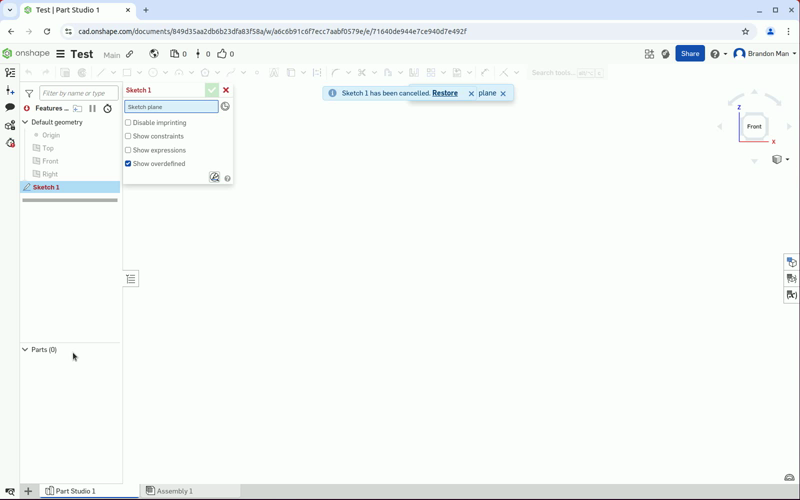
mouse_move(73, 163)
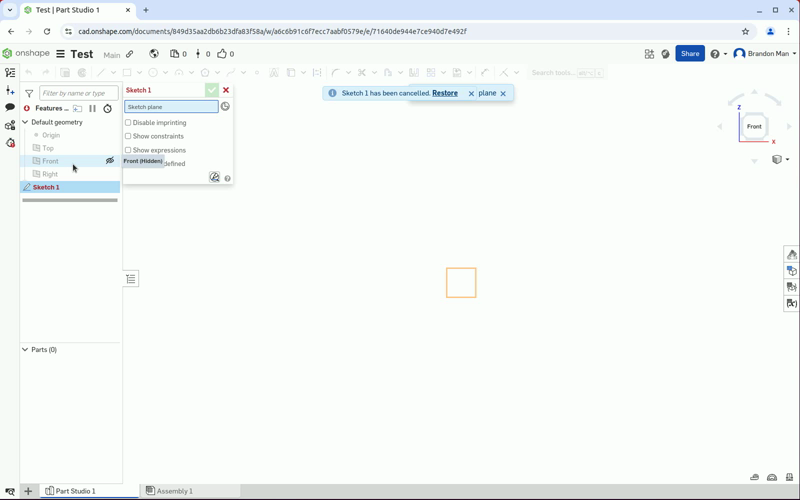
click(73, 163)
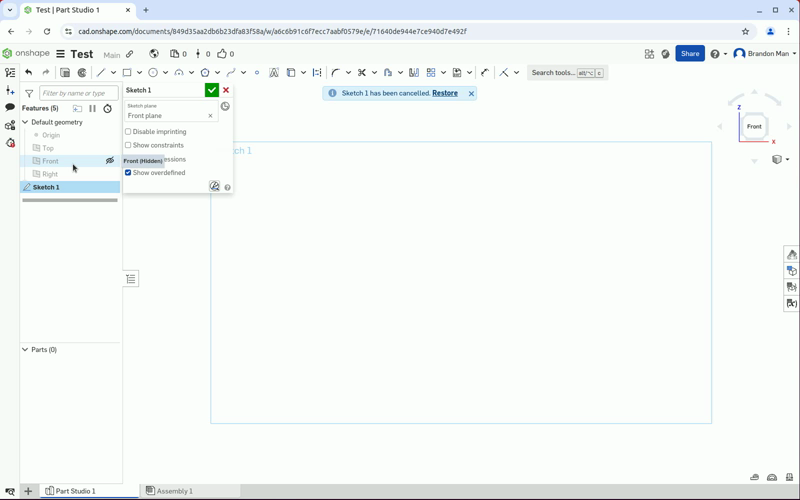
mouse_move(73, 352)
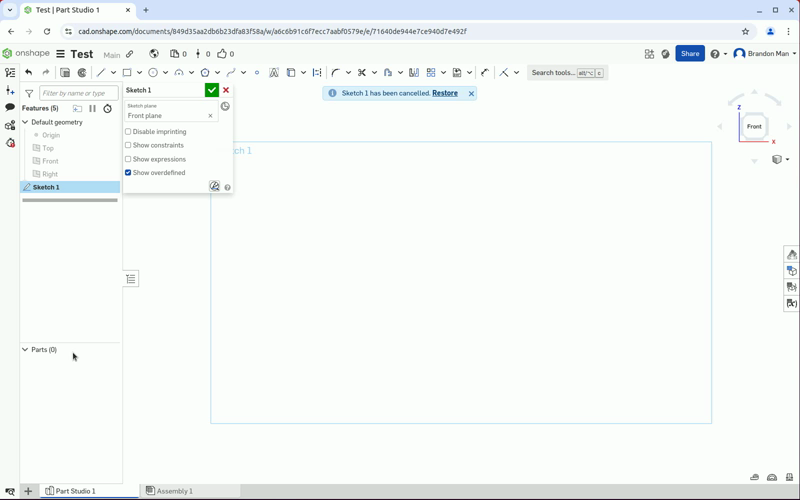
key(y)
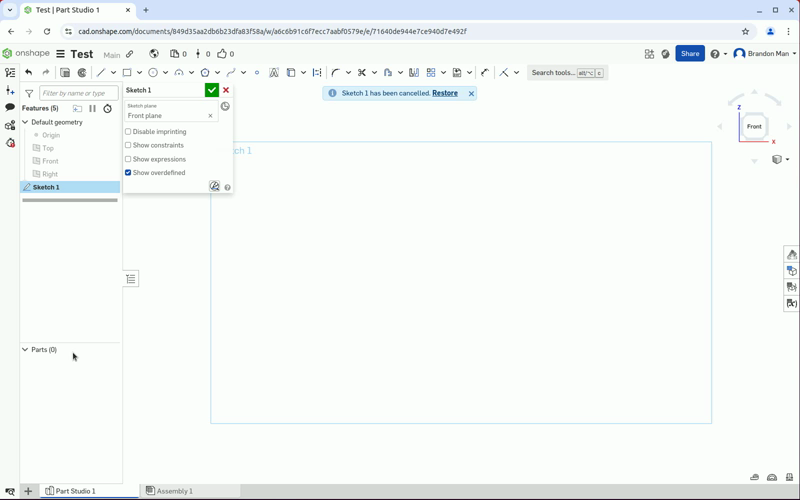
key(l)
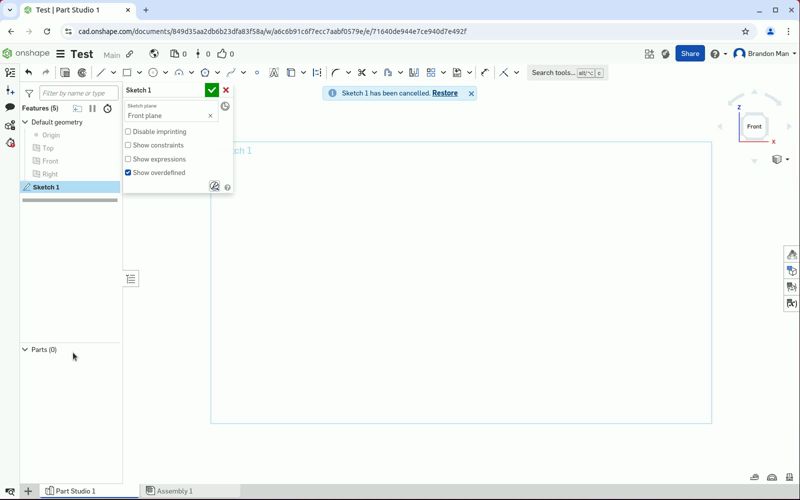
key_down(shift)
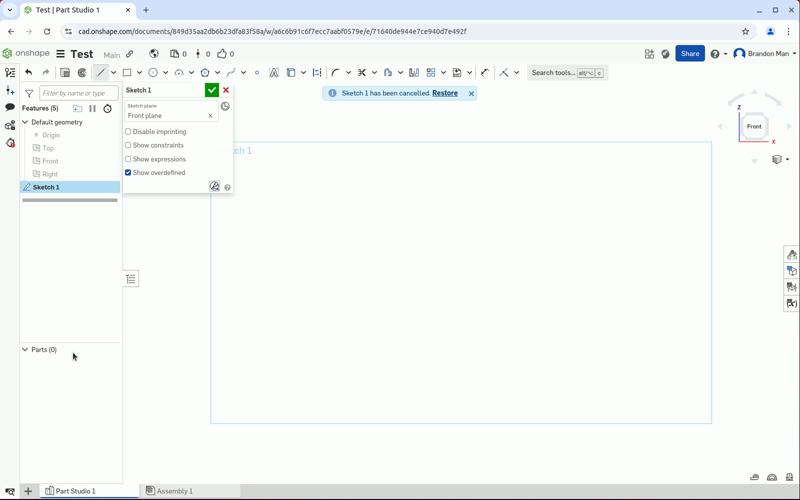
mouse_move(404, 320)
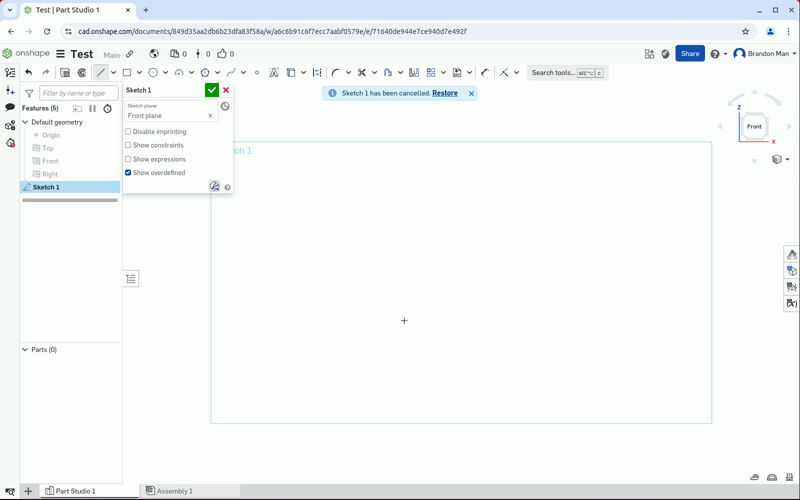
click(404, 320)
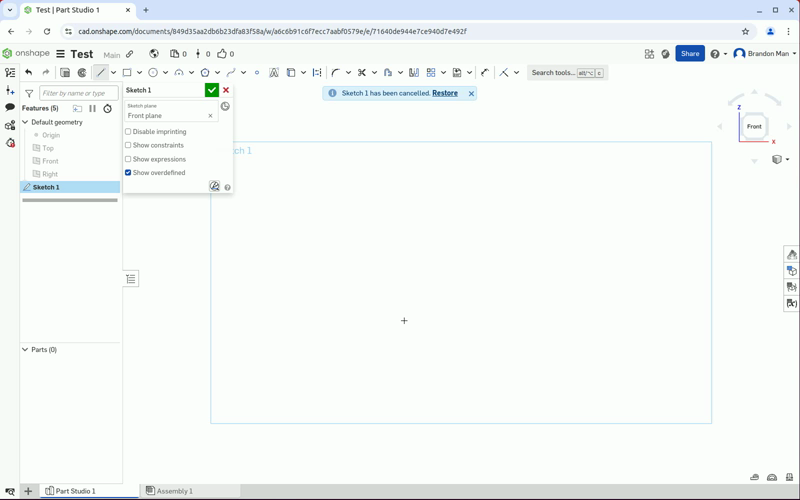
key_up(shift)
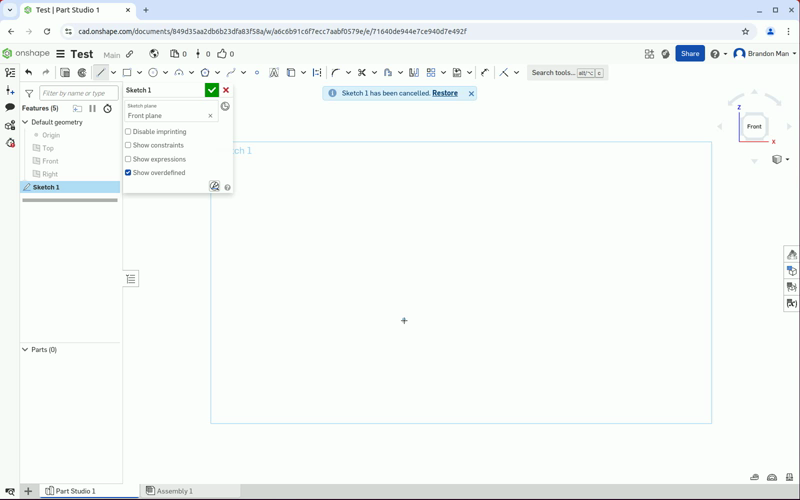
key_down(shift)
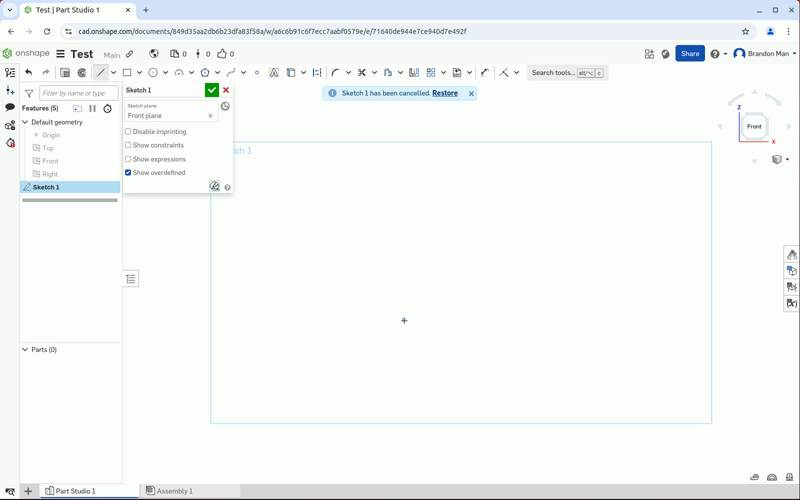
mouse_move(434, 320)
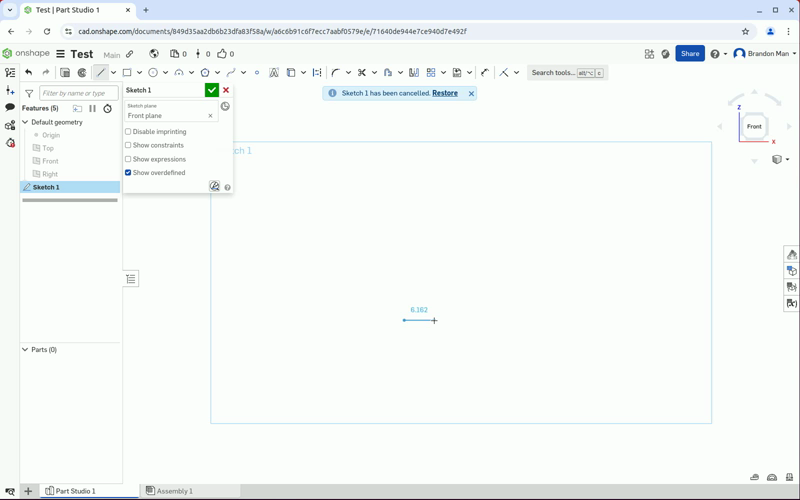
mouse_move(423, 320)
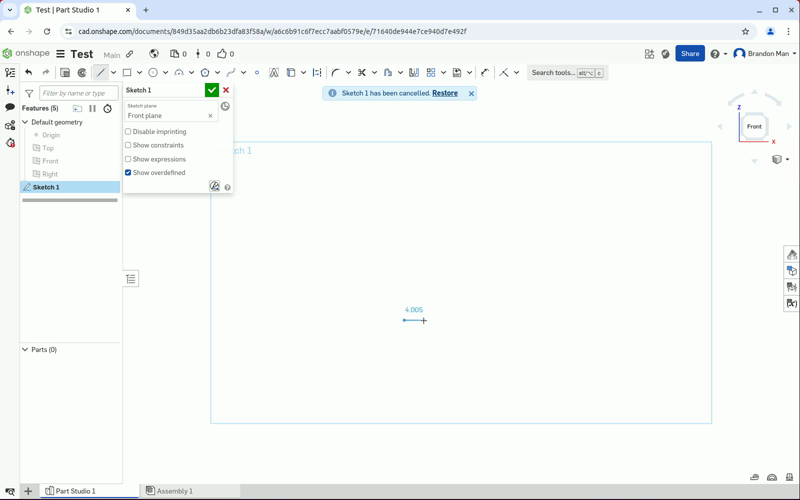
click(423, 320)
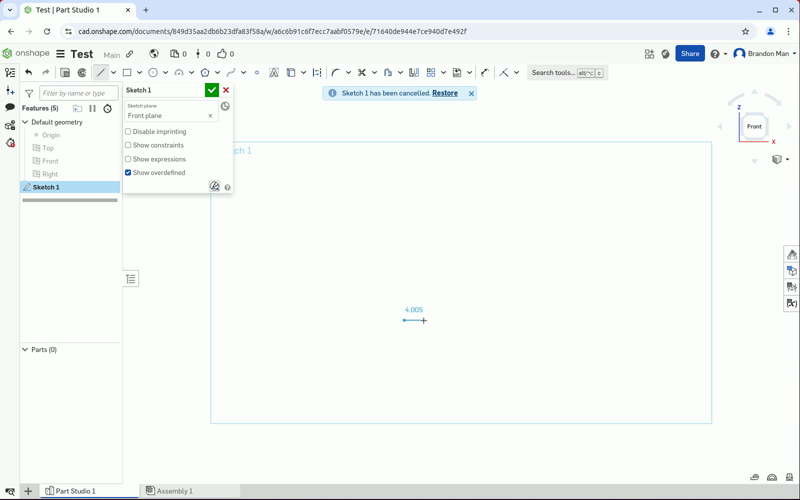
key_up(shift)
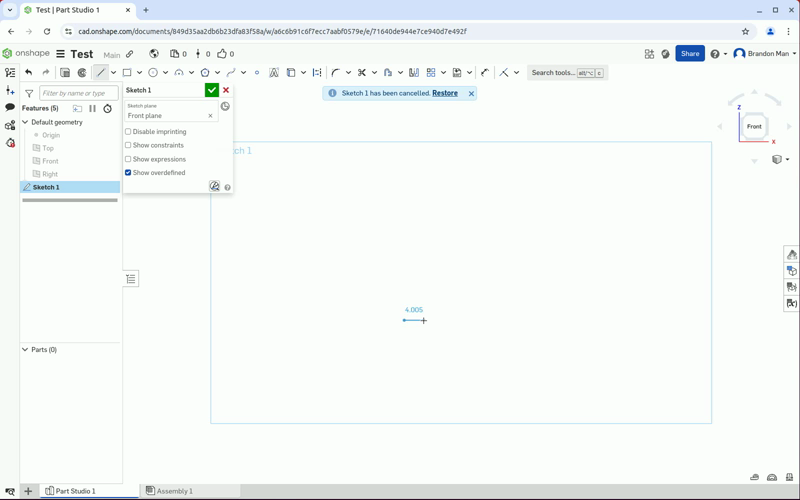
key_down(shift)
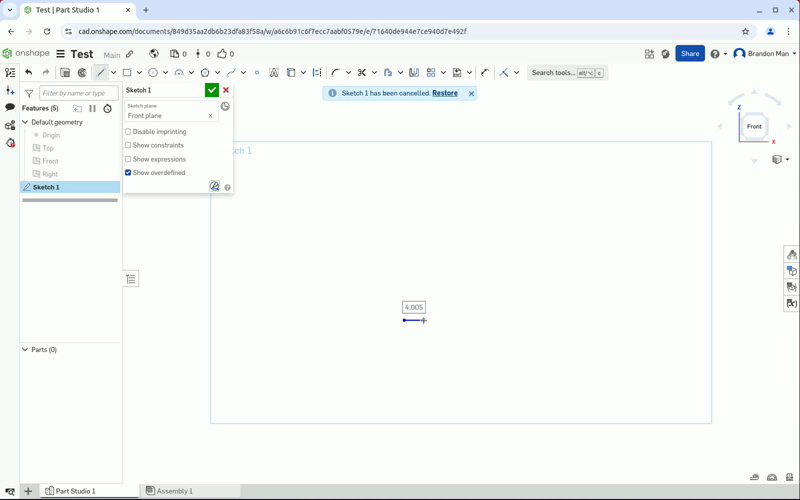
mouse_move(423, 245)
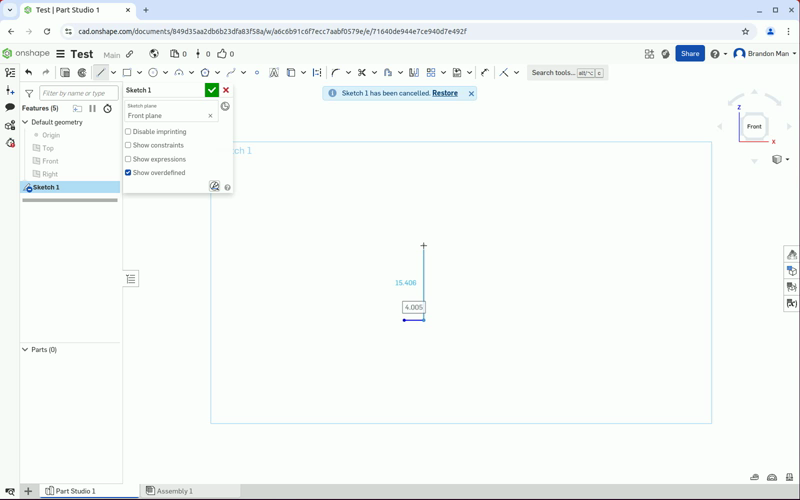
click(423, 245)
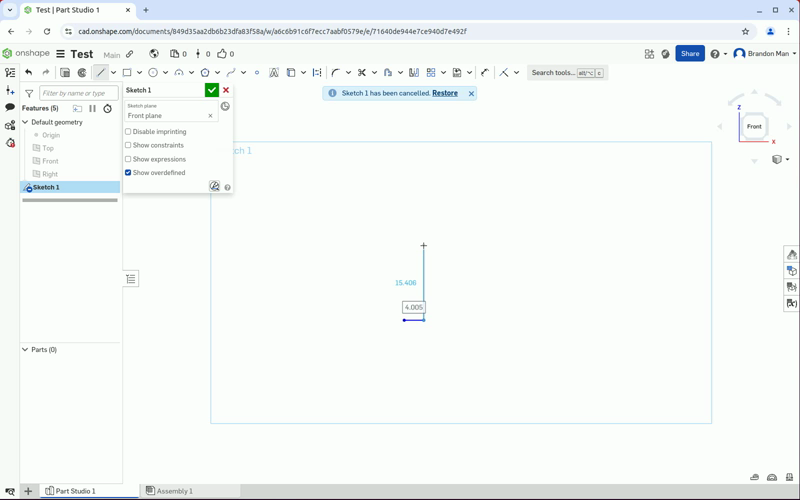
key_up(shift)
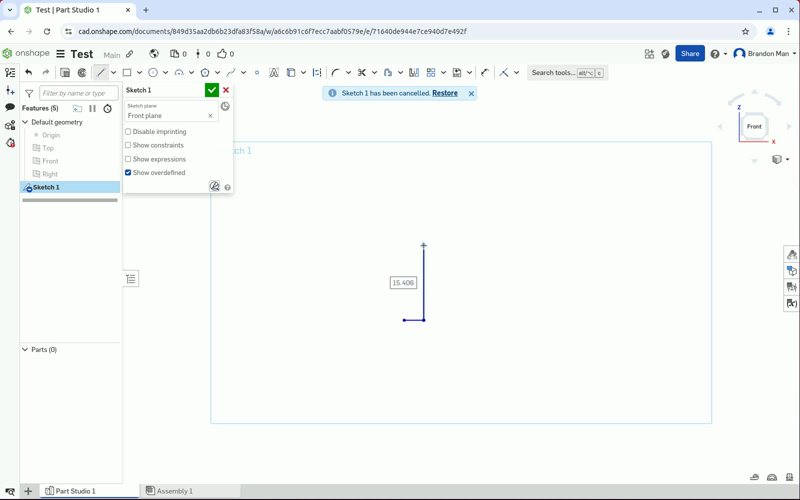
key_down(shift)
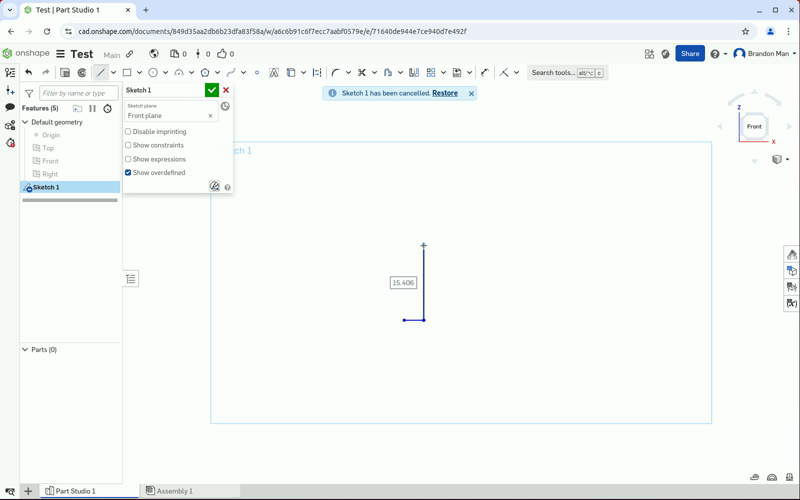
mouse_move(453, 245)
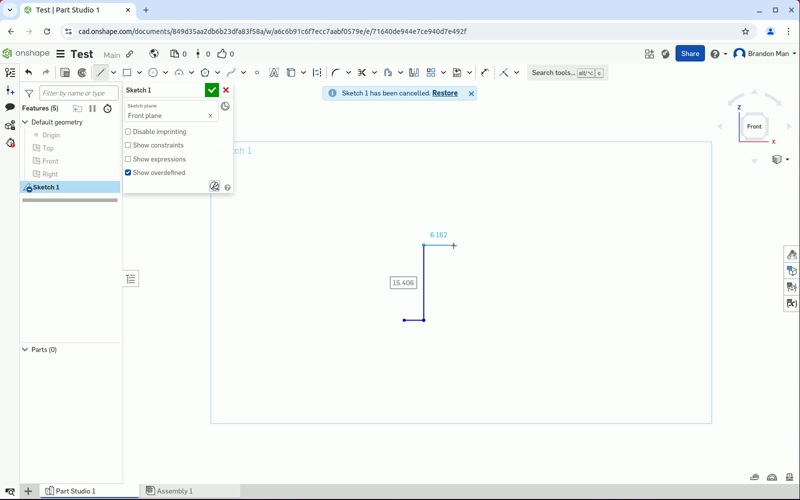
mouse_move(404, 245)
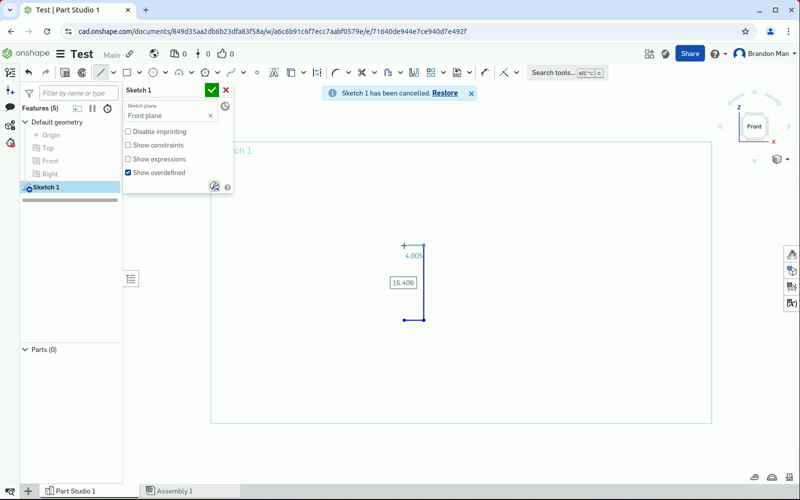
click(404, 245)
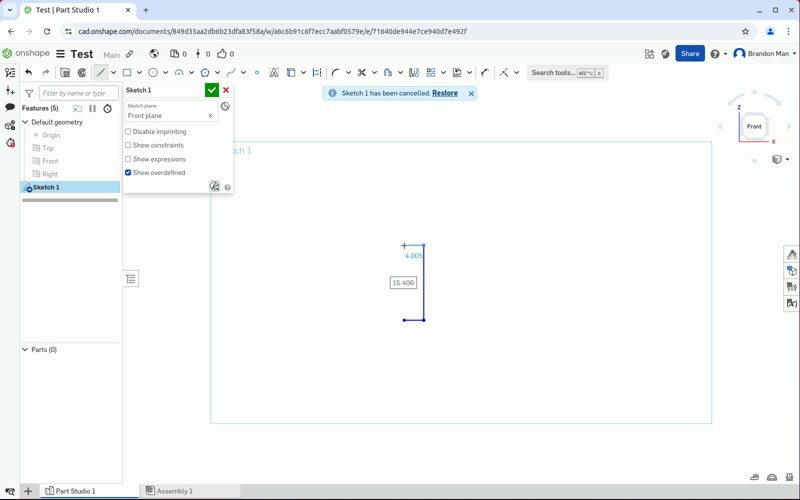
key_up(shift)
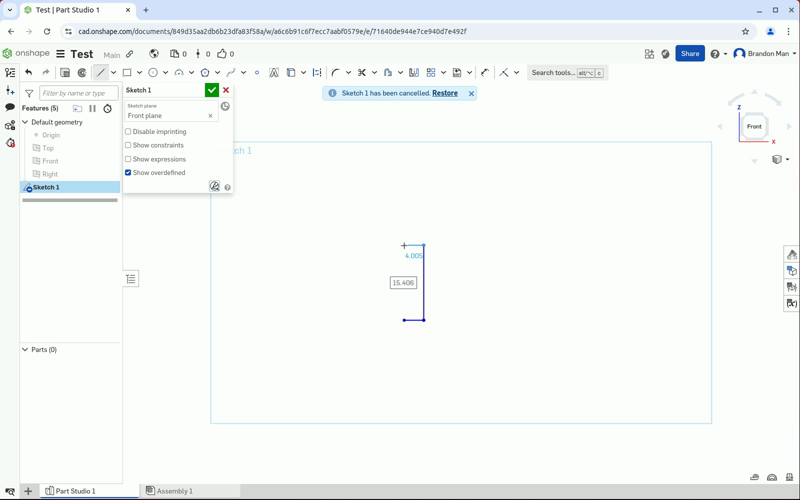
key_down(shift)
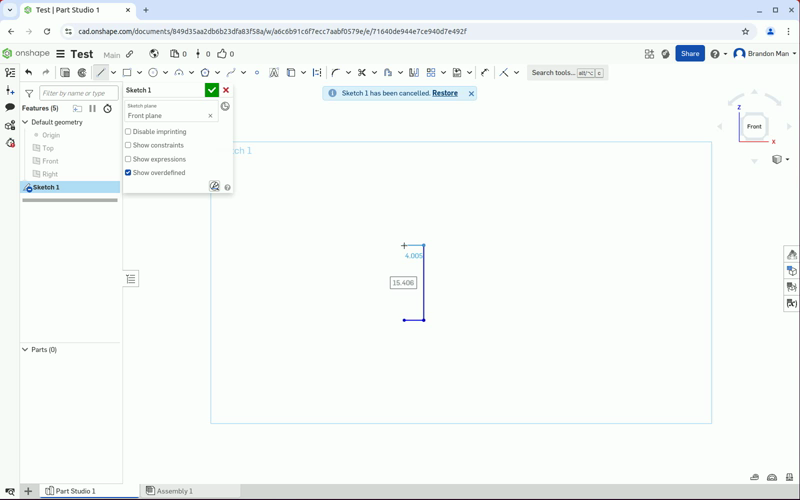
mouse_move(404, 320)
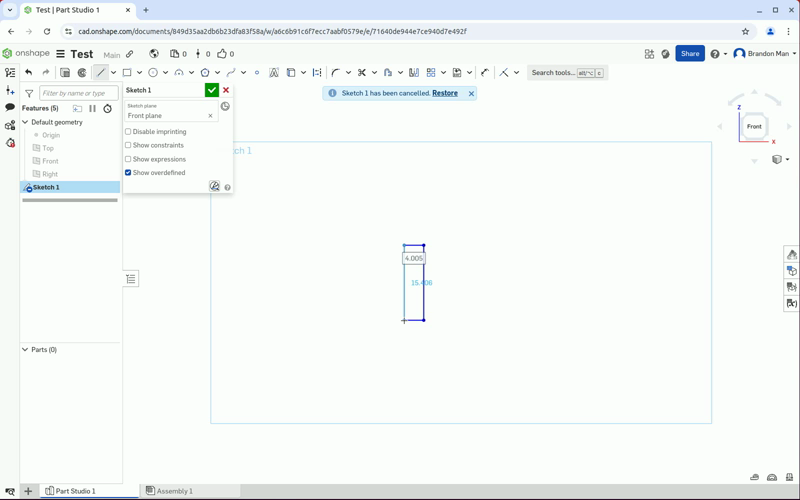
key_up(shift)
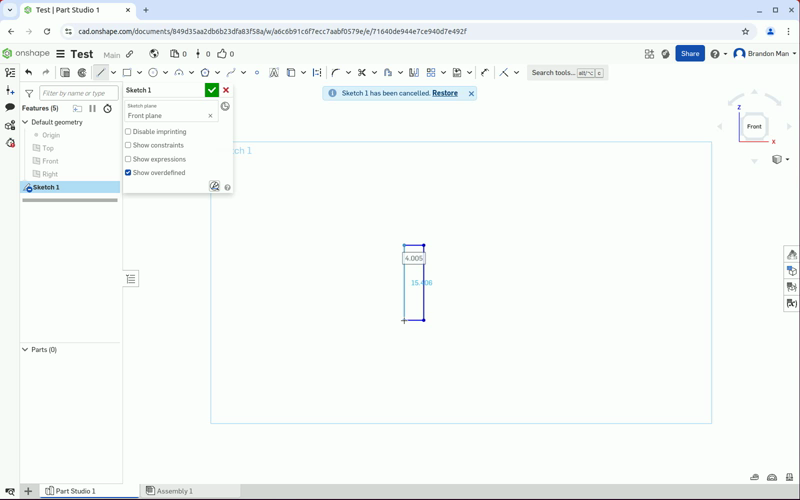
click(404, 320)
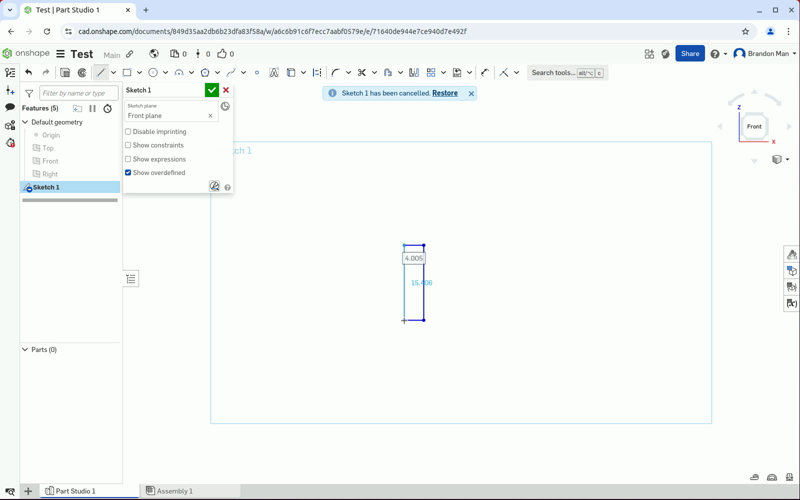
key(esc)
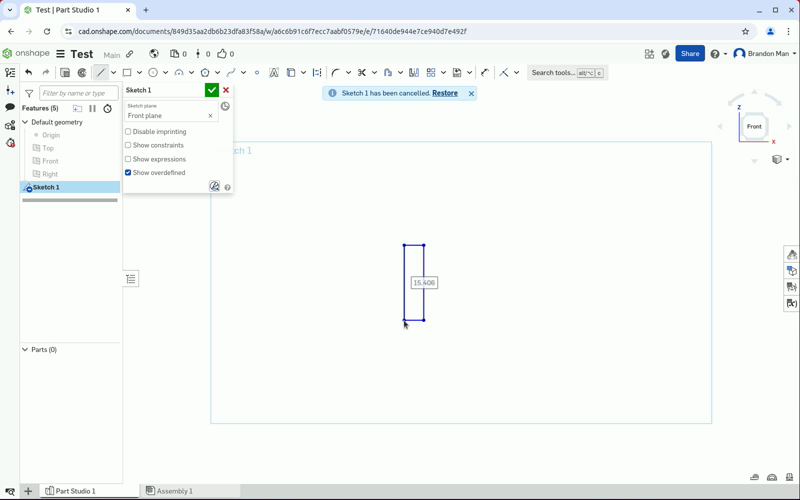
mouse_move(412, 250)
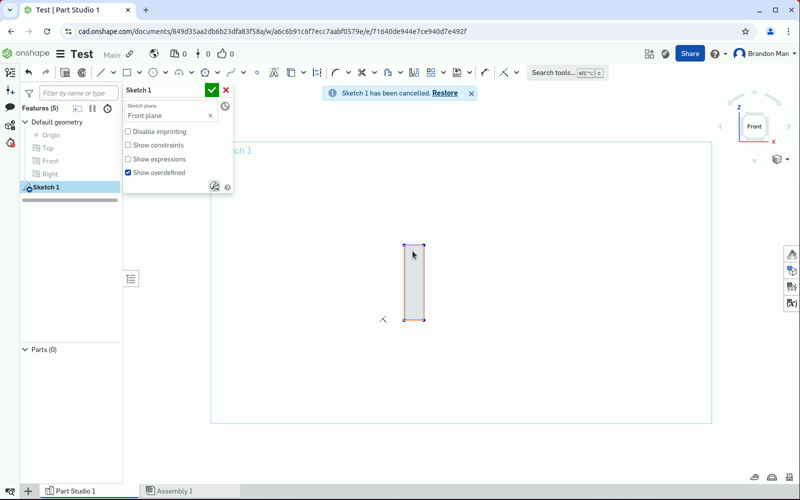
scroll(6)
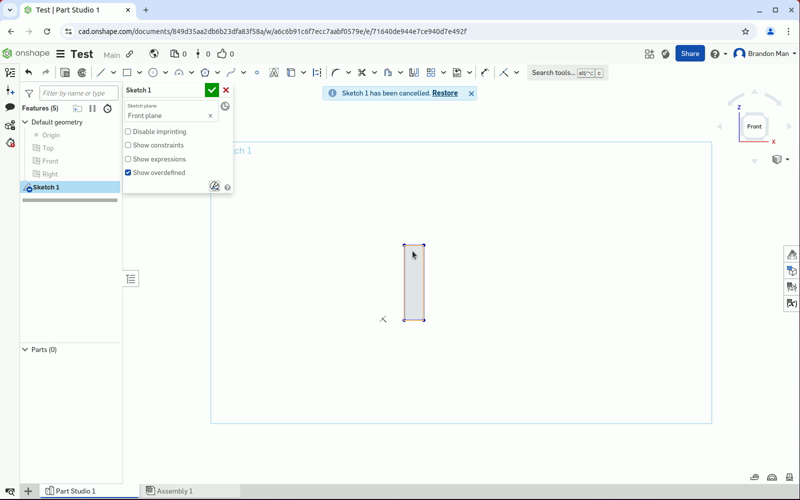
scroll(6)
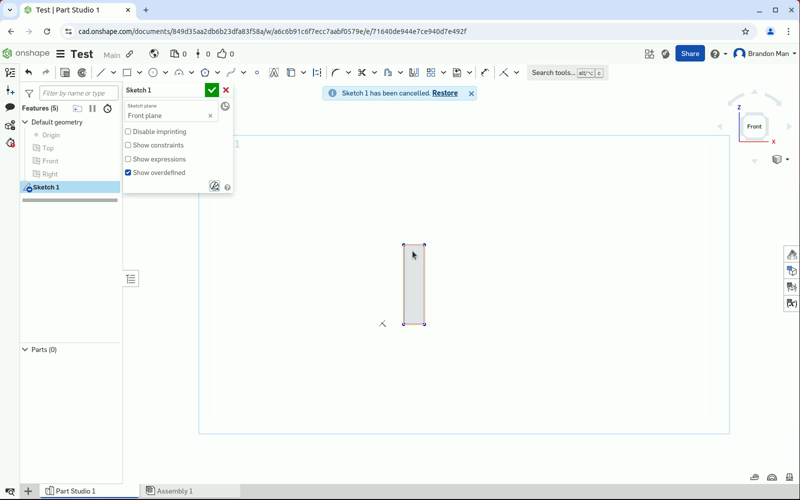
scroll(6)
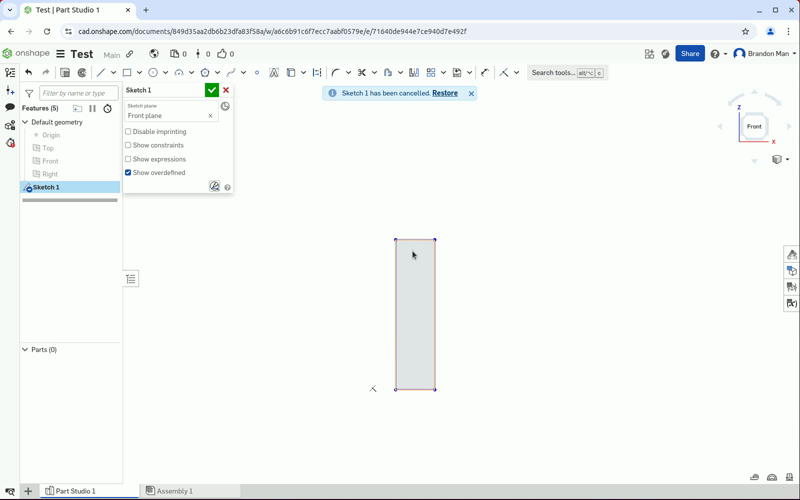
scroll(6)
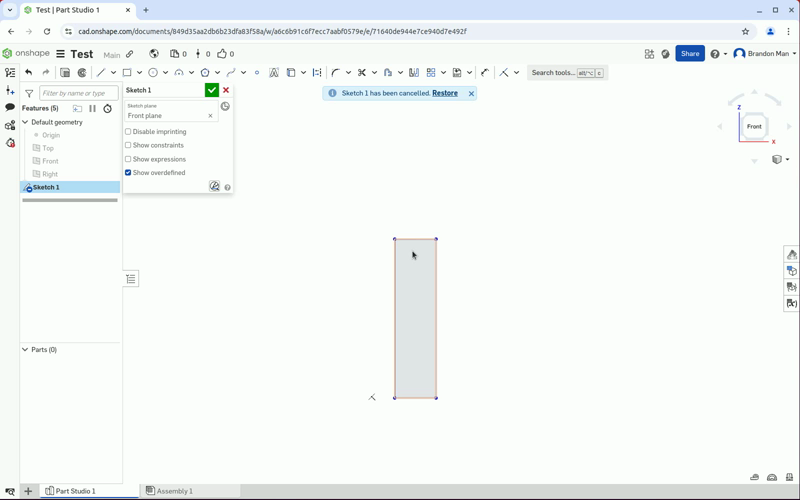
scroll(6)
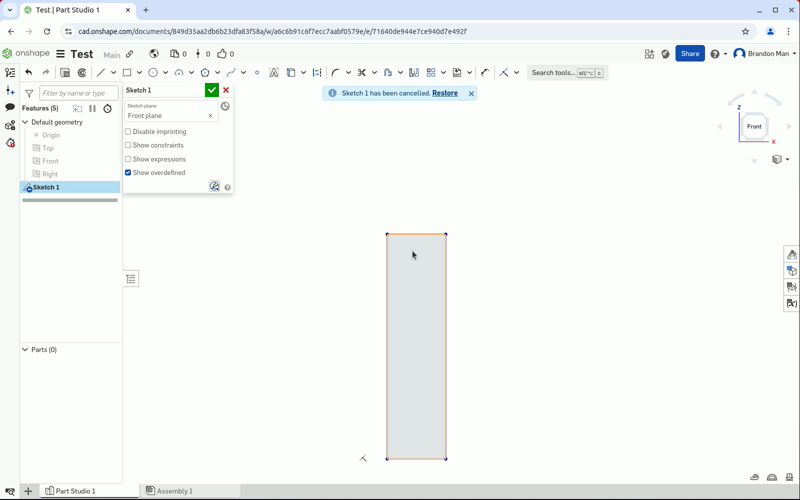
scroll(6)
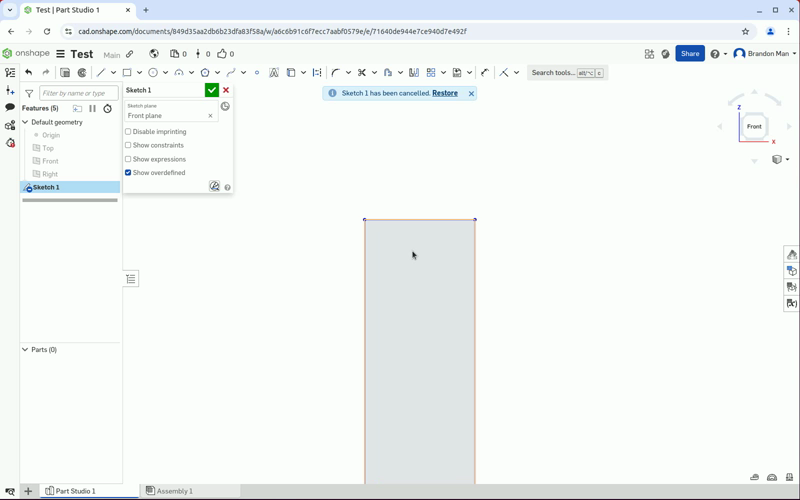
scroll(6)
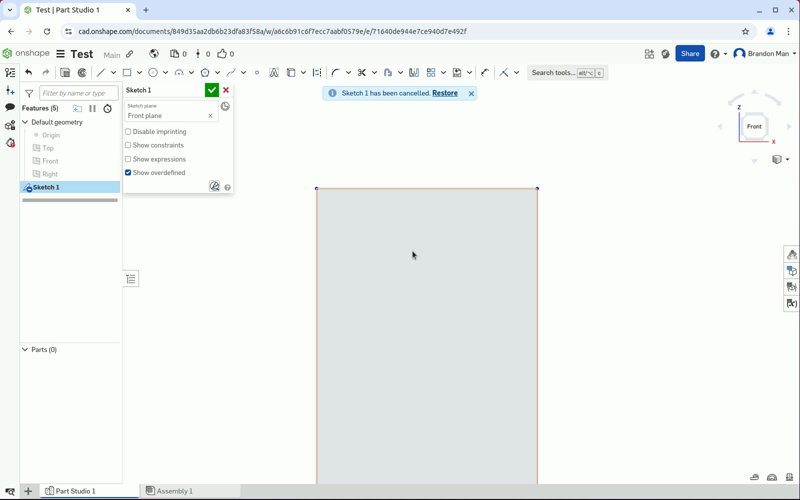
click(412, 250)
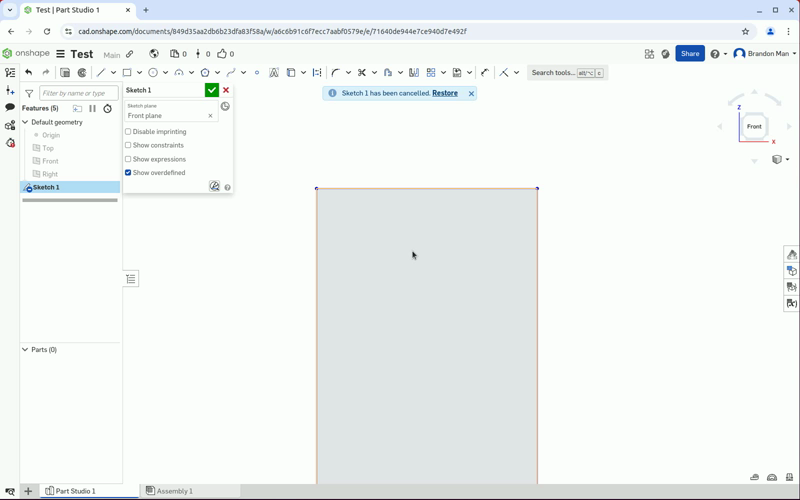
scroll(-6)
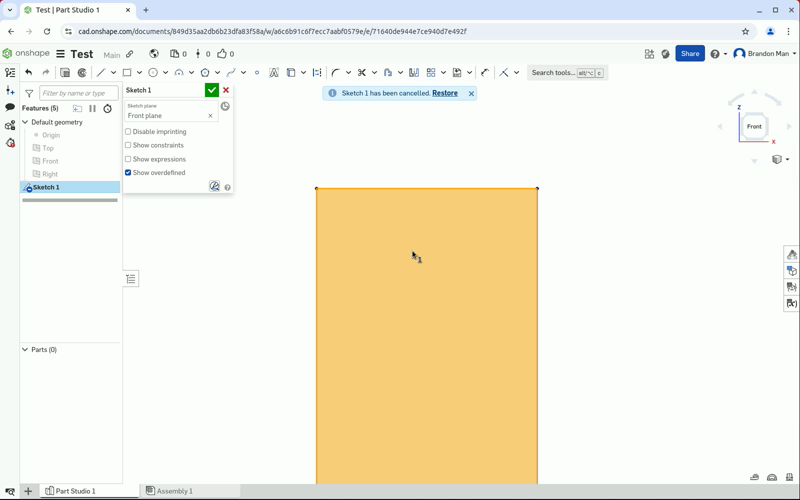
scroll(-6)
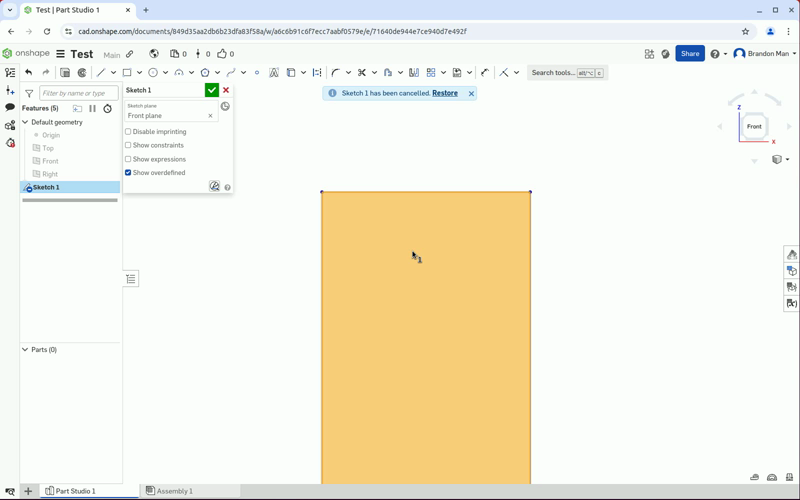
scroll(-6)
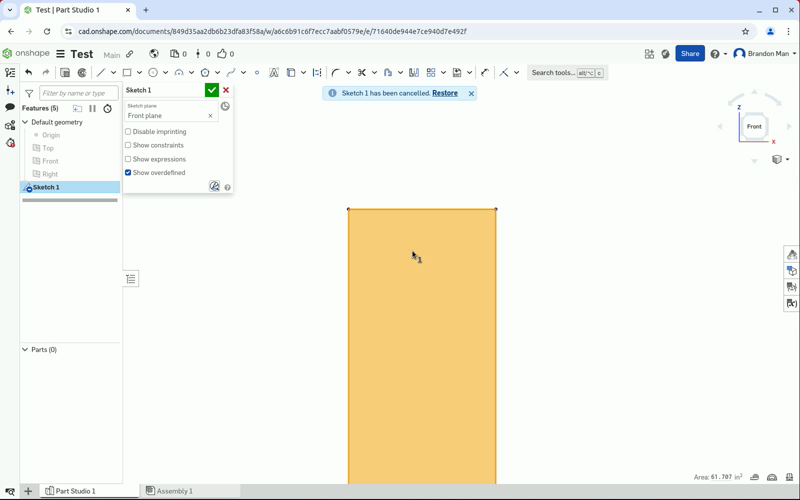
scroll(-6)
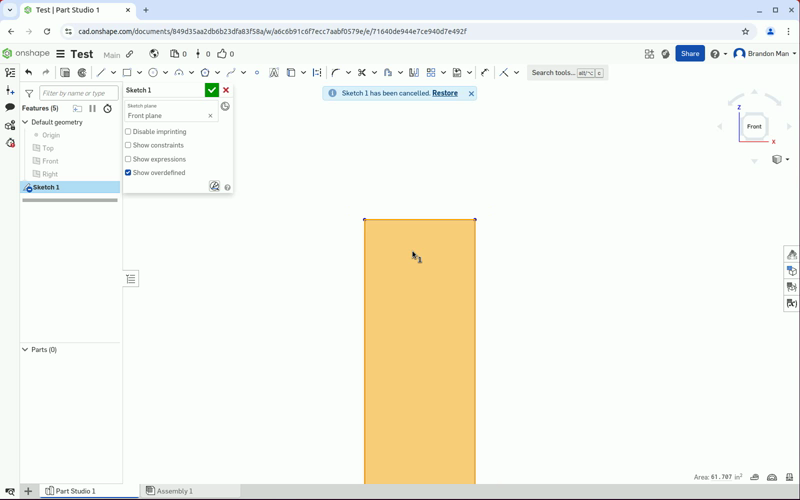
scroll(-6)
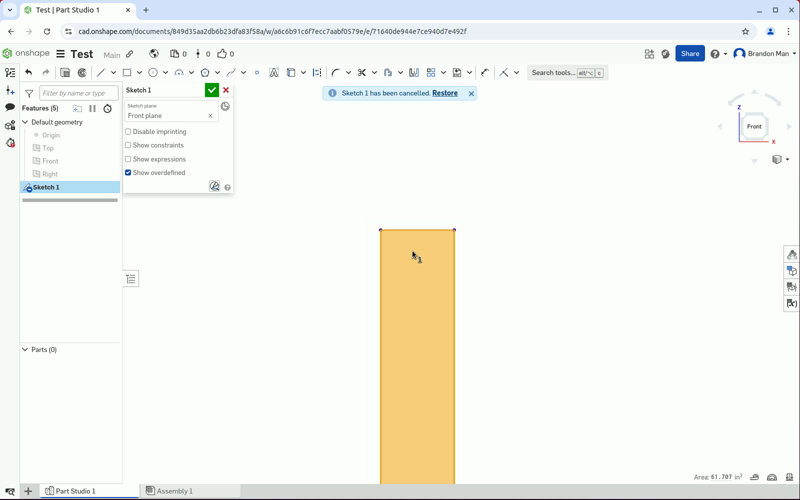
scroll(-6)
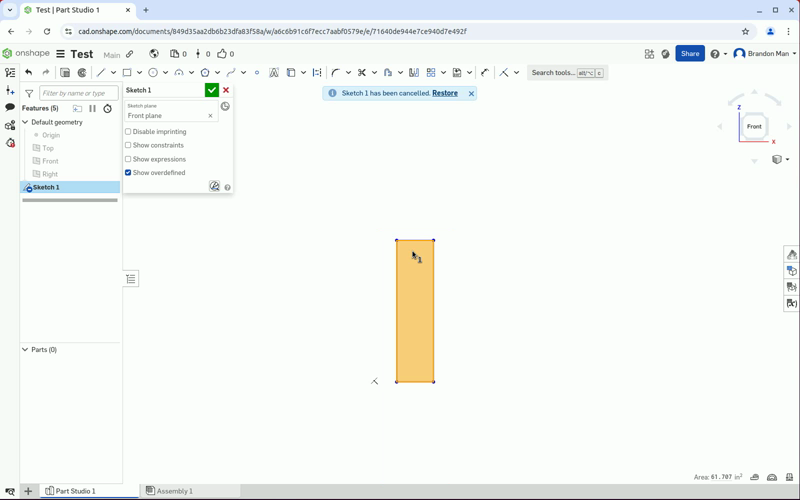
scroll(-6)
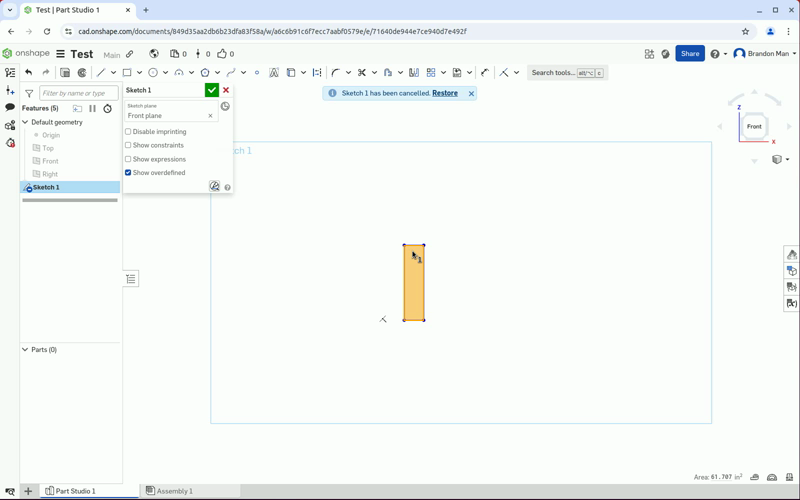
mouse_move(73, 352)
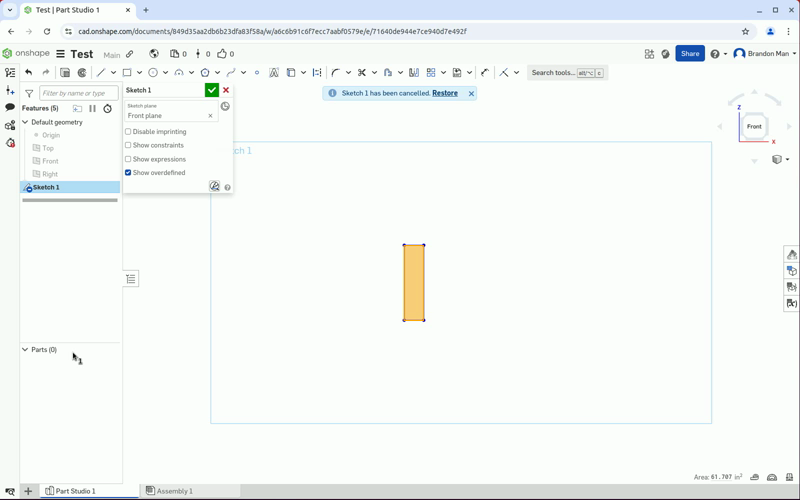
key(shift+y)
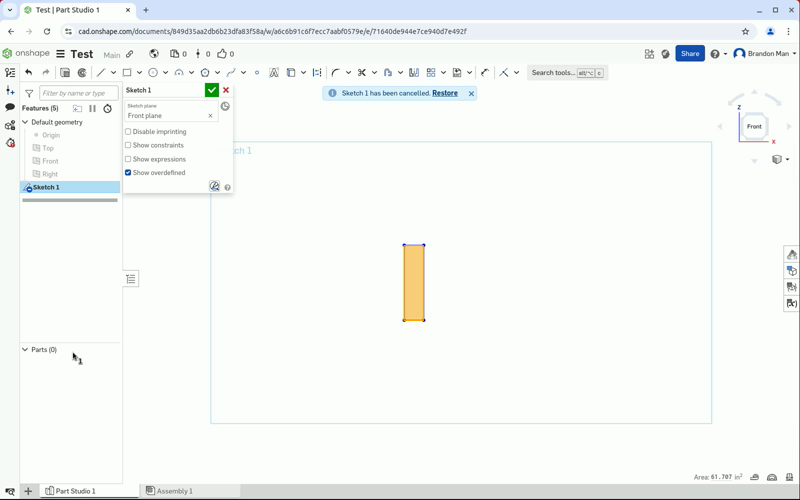
key(shift+e)
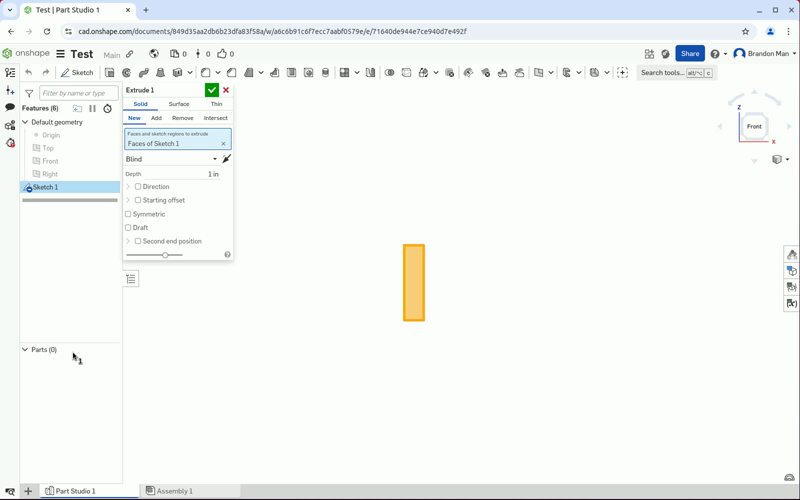
mouse_move(143, 106)
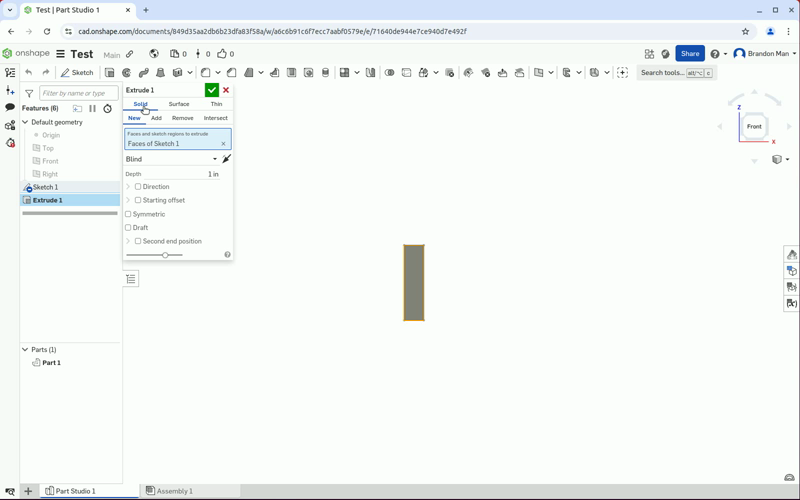
click(143, 106)
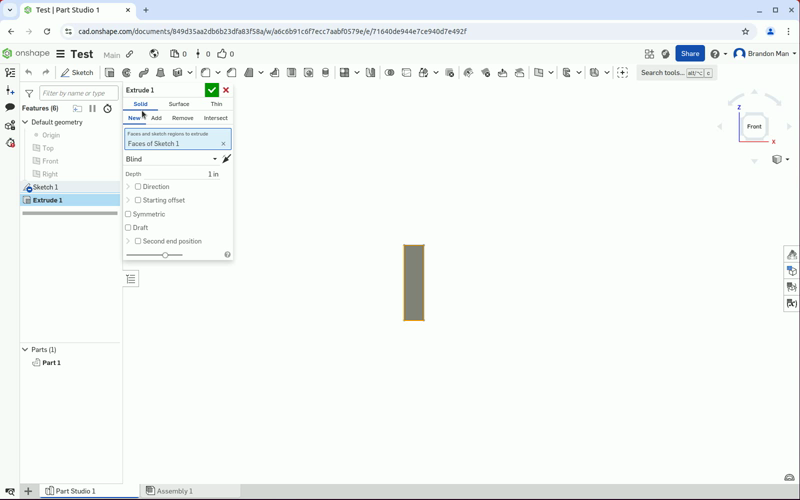
mouse_move(137, 120)
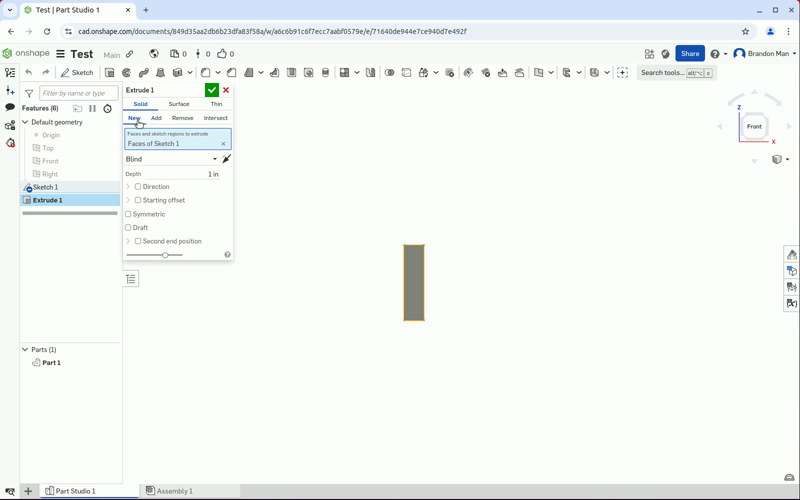
click(137, 120)
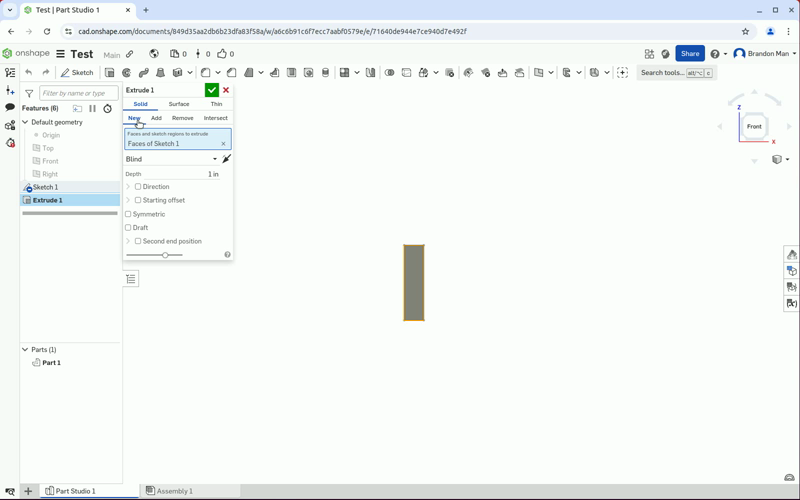
key(tab, 4)
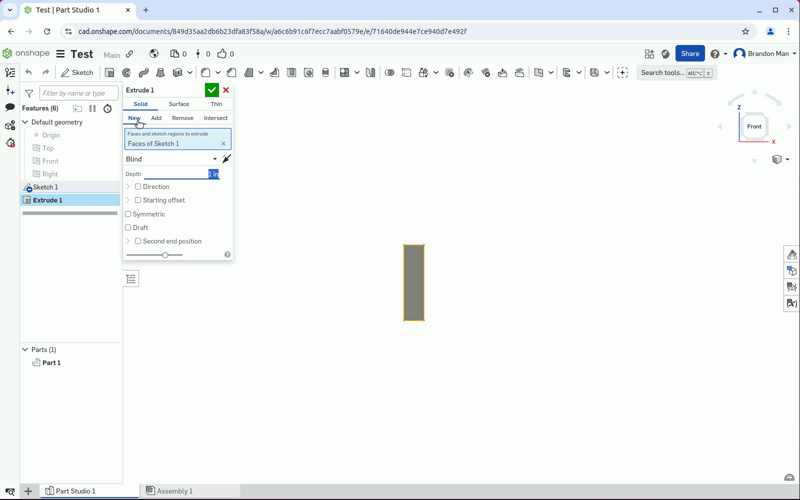
text(3.851)
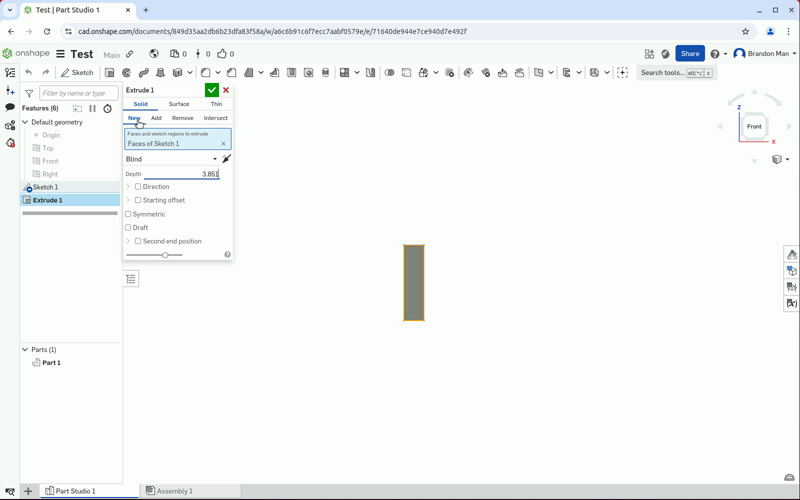
key(enter)
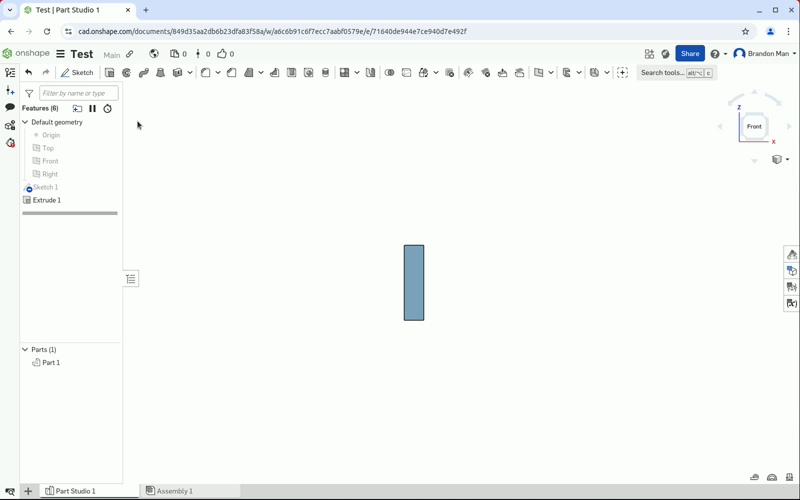
key(shift+h)
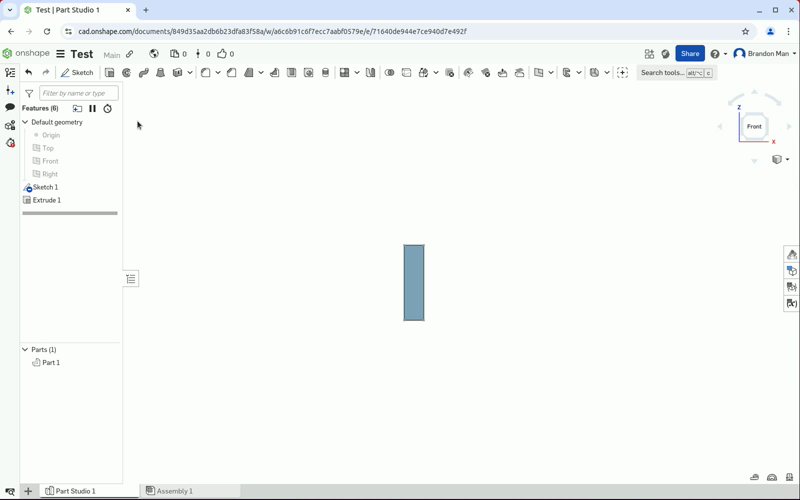
key(shift+h)
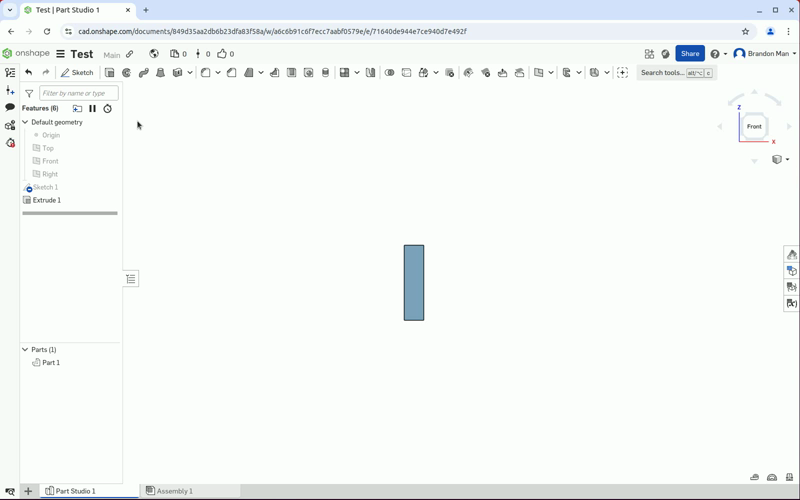
mouse_move(73, 189)
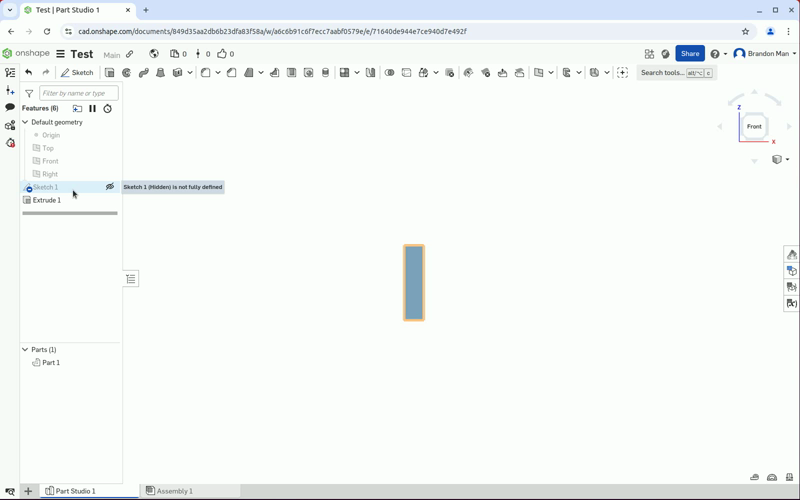
click(73, 189)
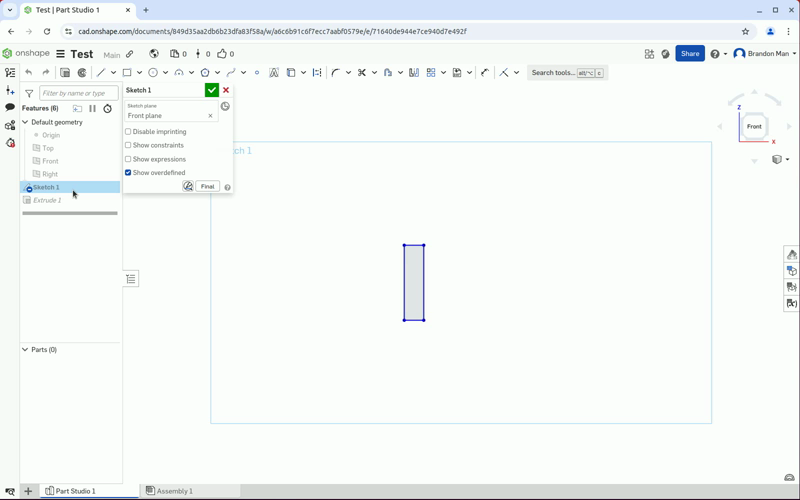
mouse_move(229, 92)
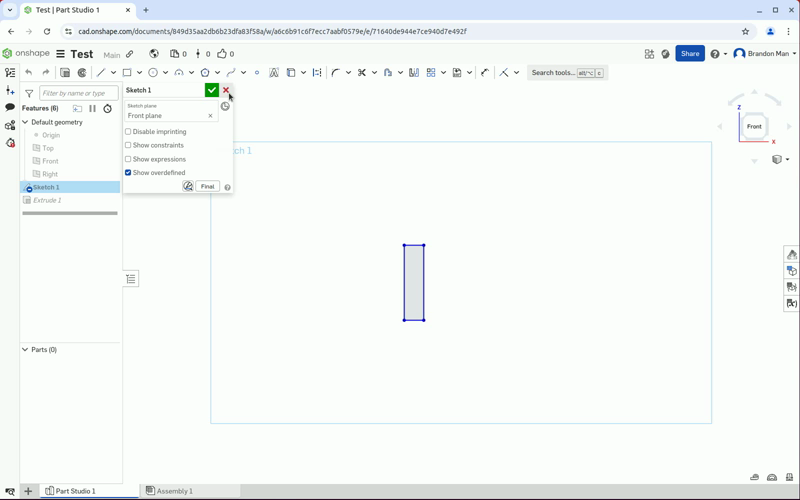
click(229, 92)
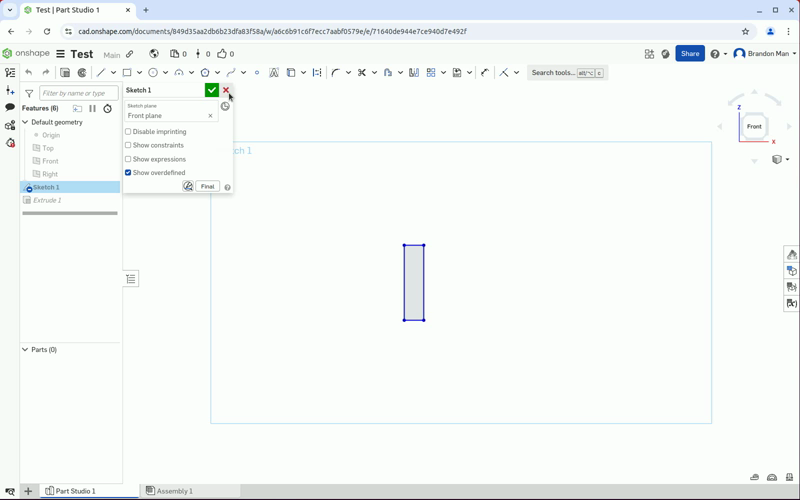
key(shift+s)
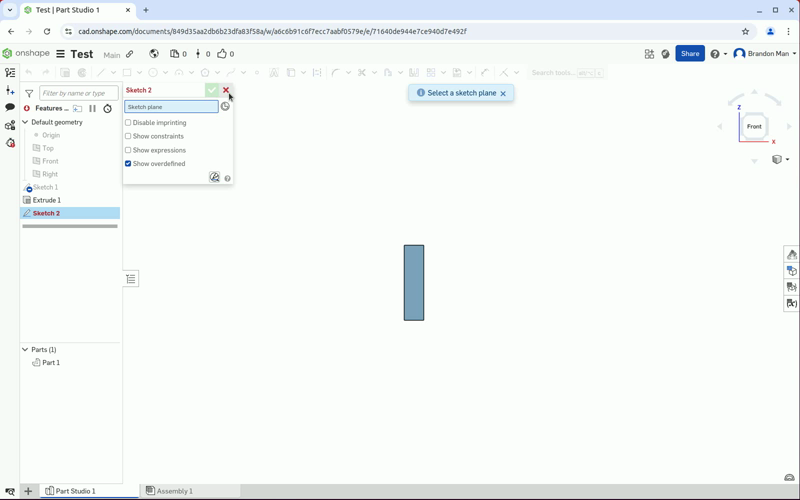
mouse_move(73, 163)
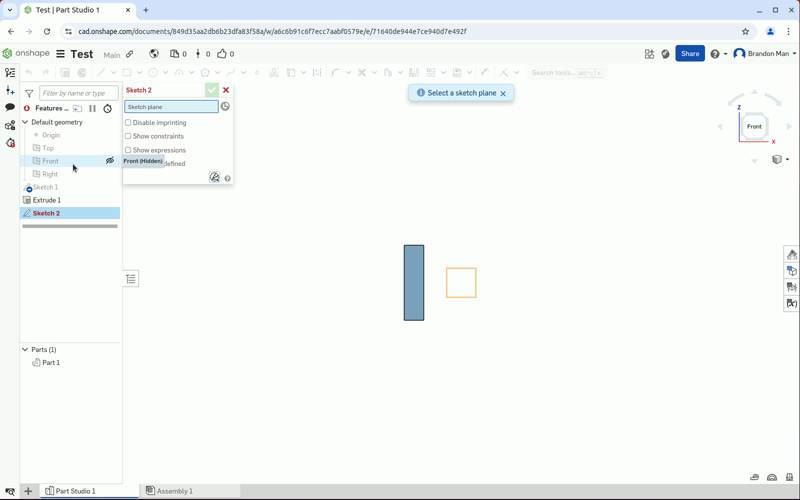
click(73, 163)
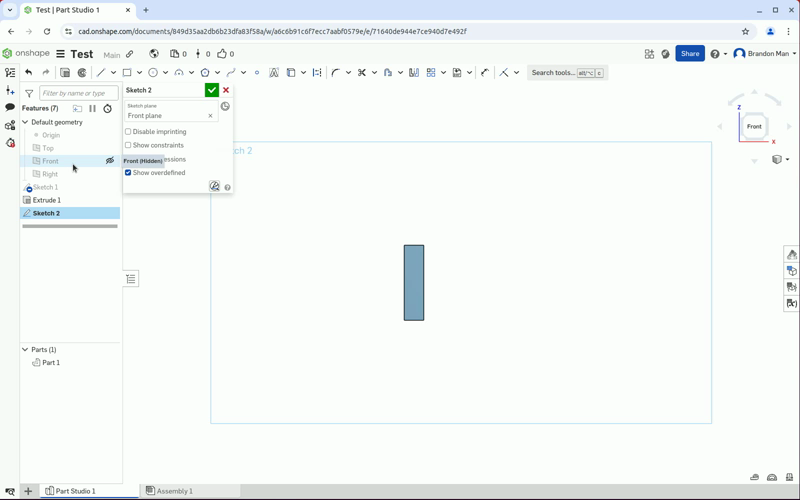
mouse_move(73, 352)
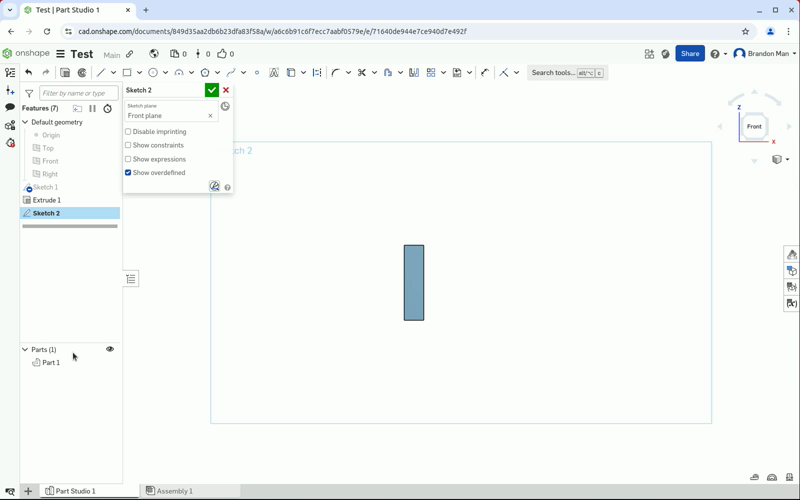
key(y)
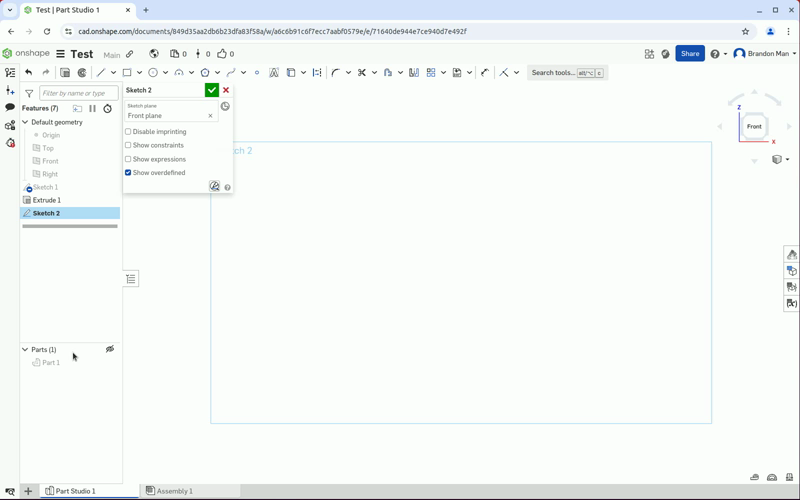
key(l)
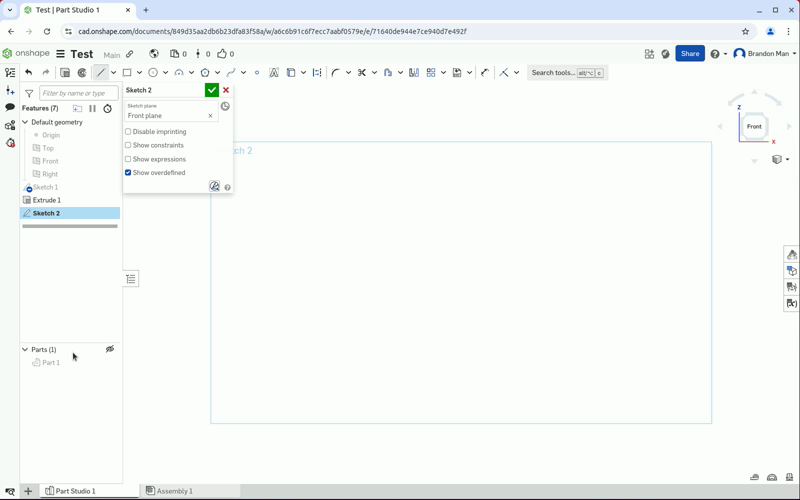
key_down(shift)
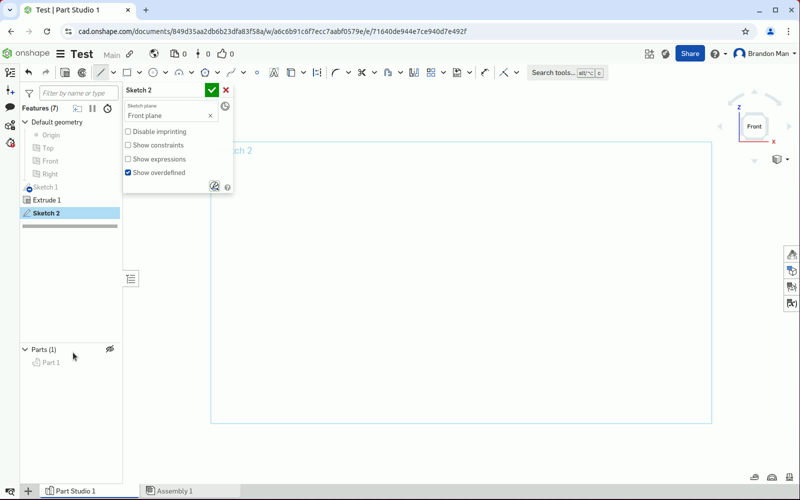
mouse_move(423, 395)
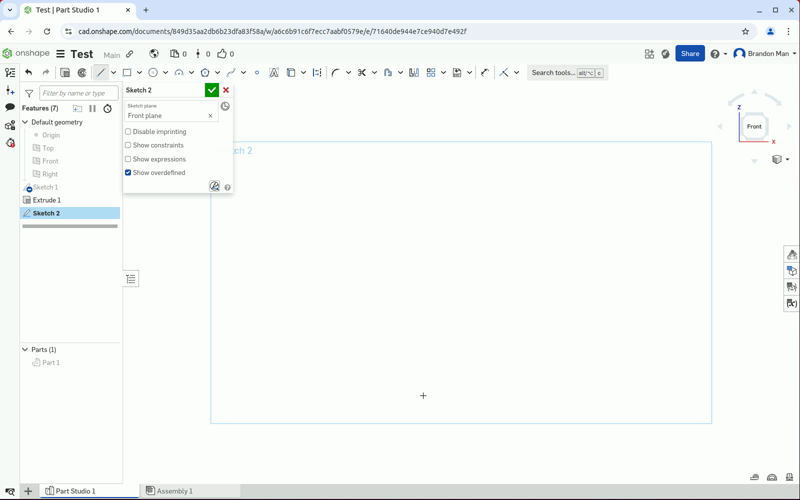
click(423, 395)
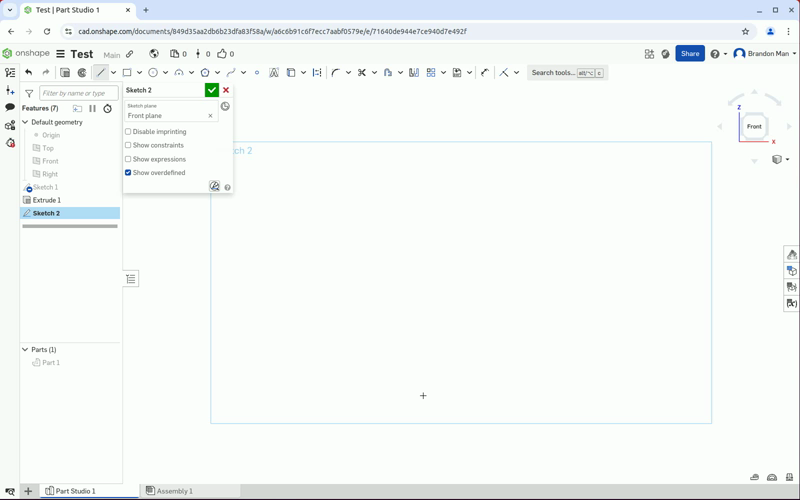
key_up(shift)
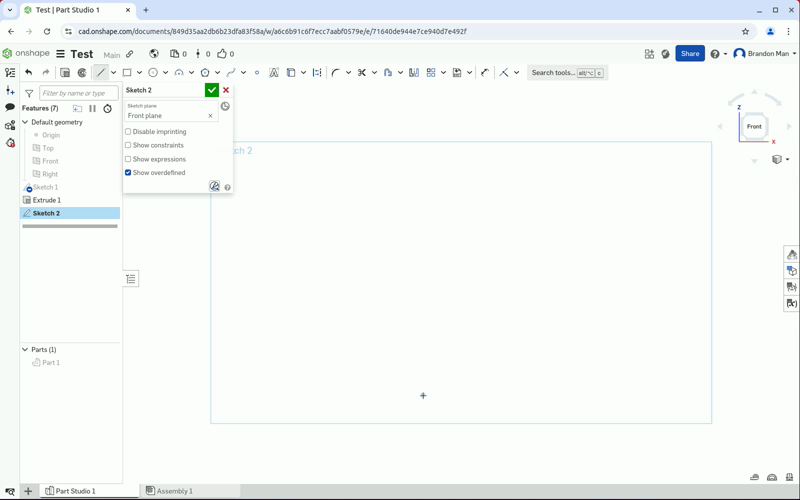
key_down(shift)
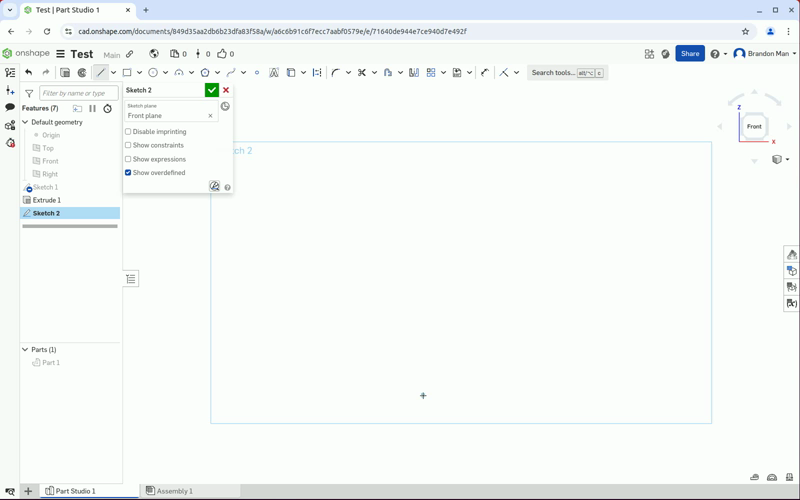
mouse_move(517, 395)
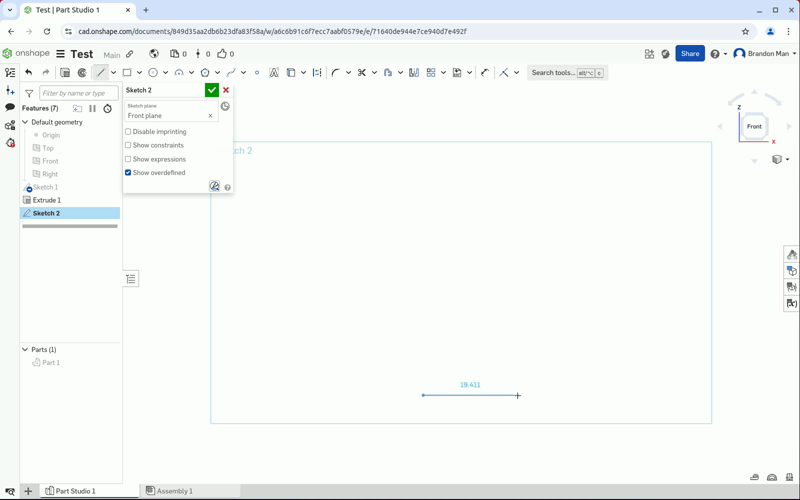
click(517, 395)
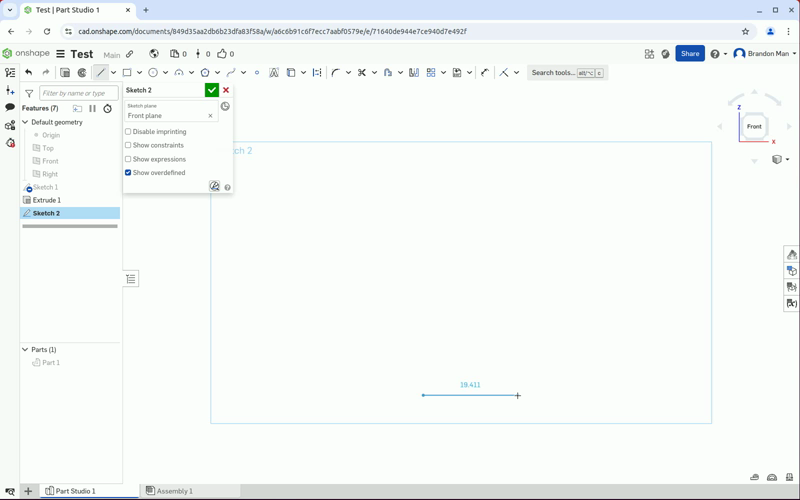
key_up(shift)
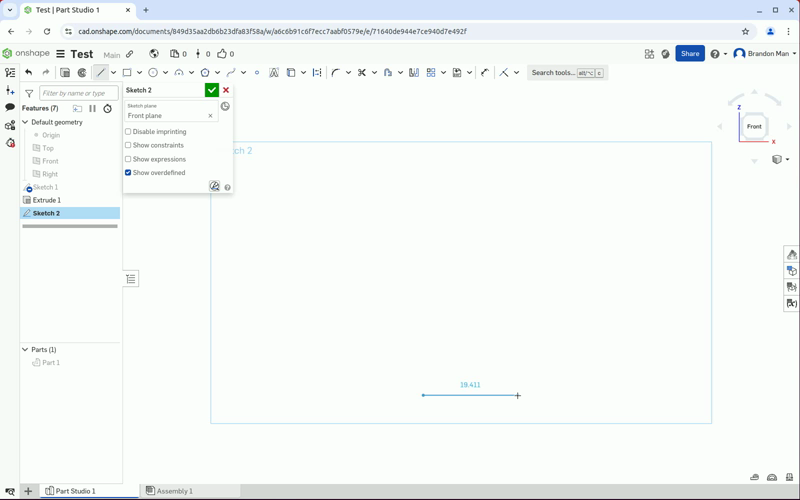
key_down(shift)
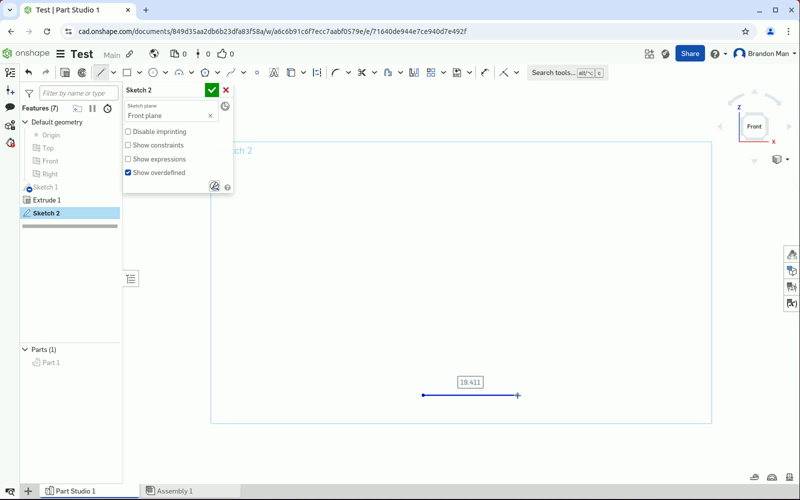
mouse_move(517, 171)
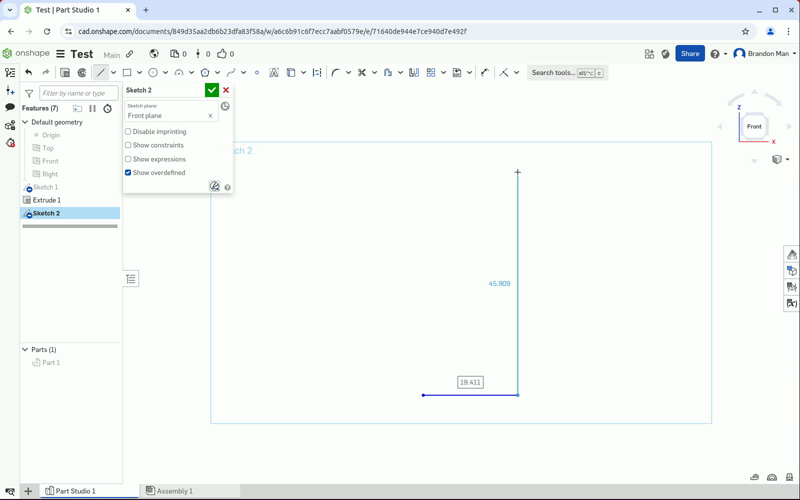
click(517, 171)
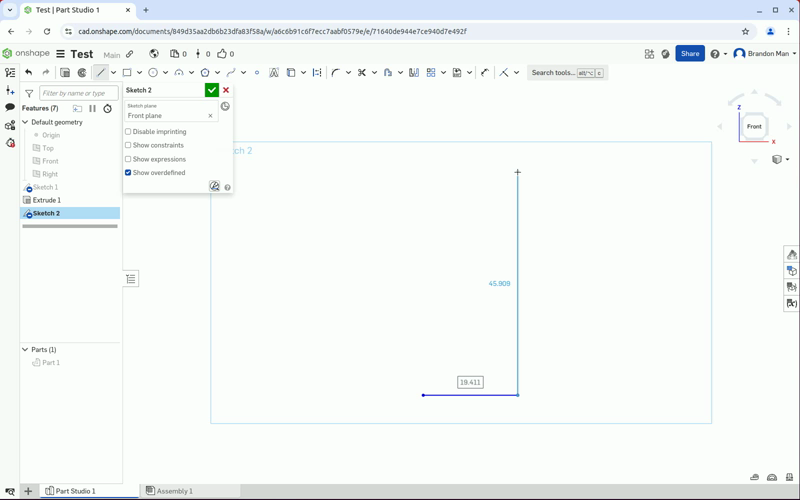
key_up(shift)
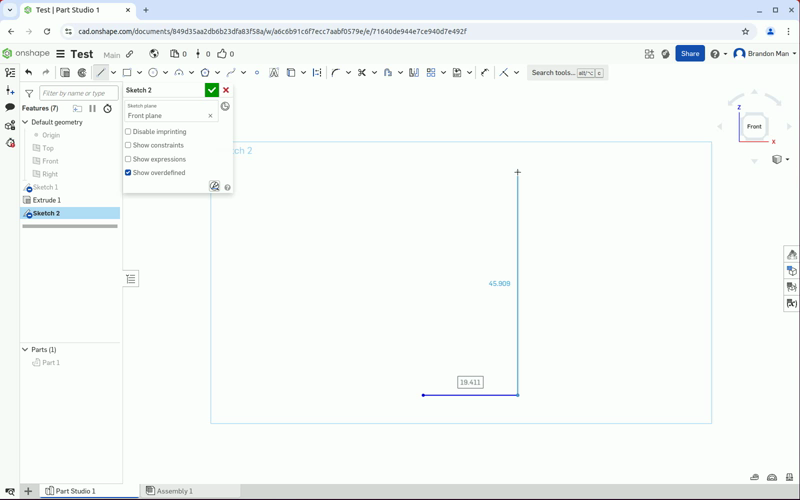
key_down(shift)
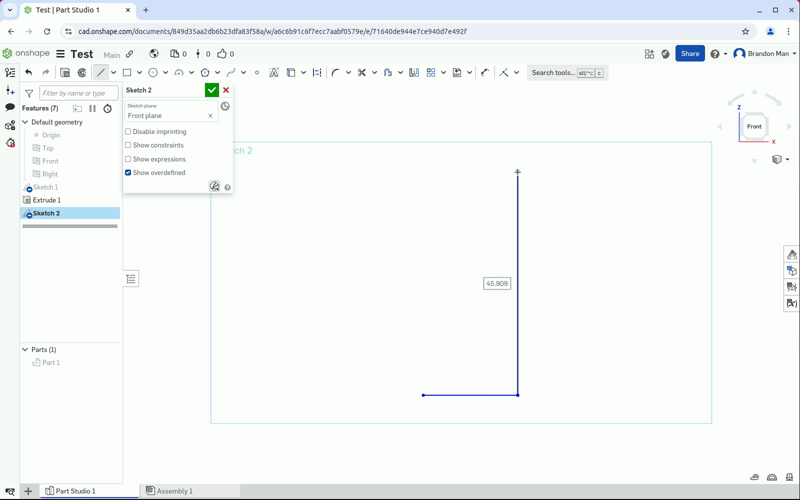
mouse_move(423, 171)
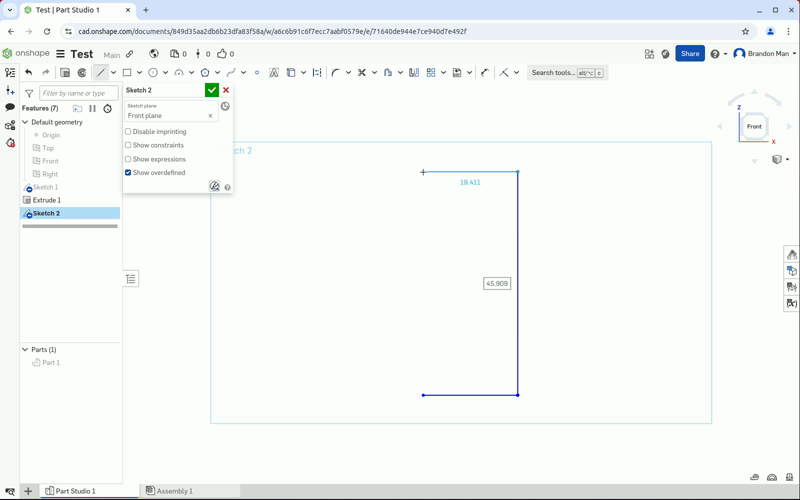
click(423, 171)
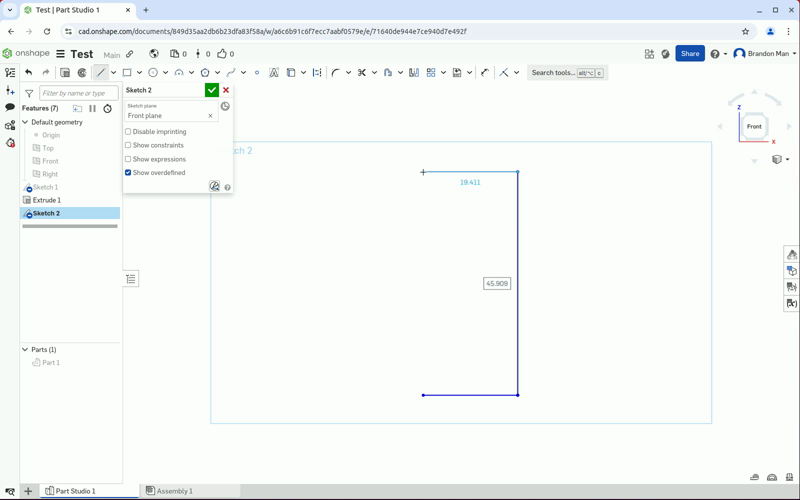
key_up(shift)
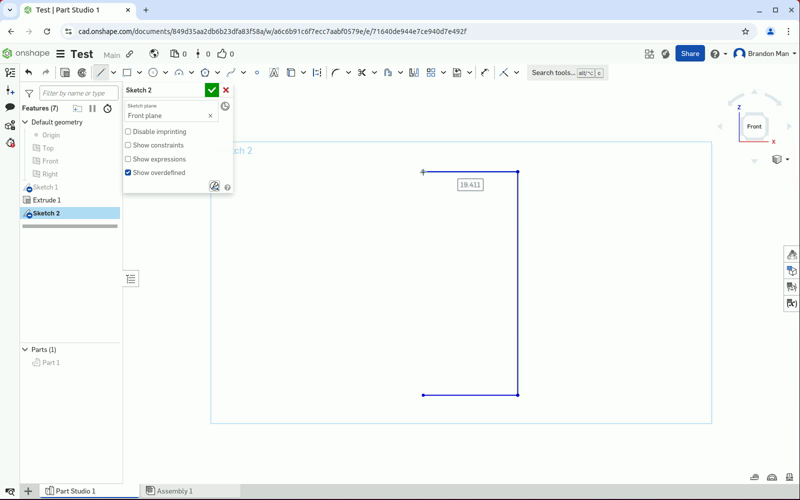
key_down(shift)
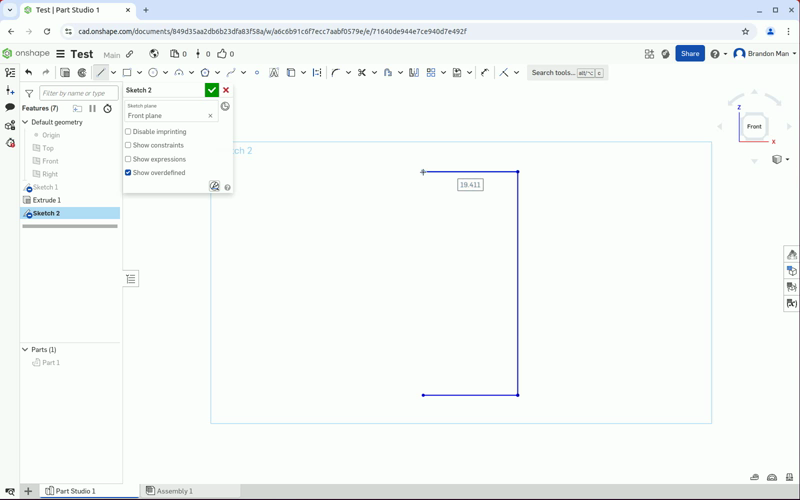
mouse_move(423, 246)
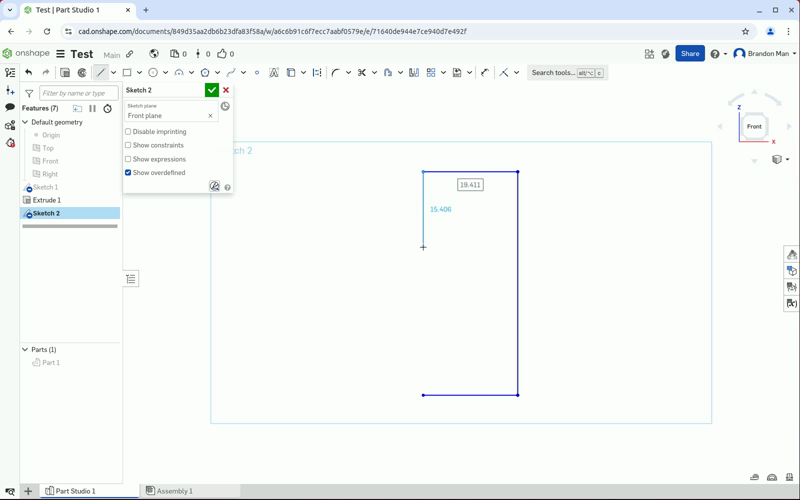
click(423, 246)
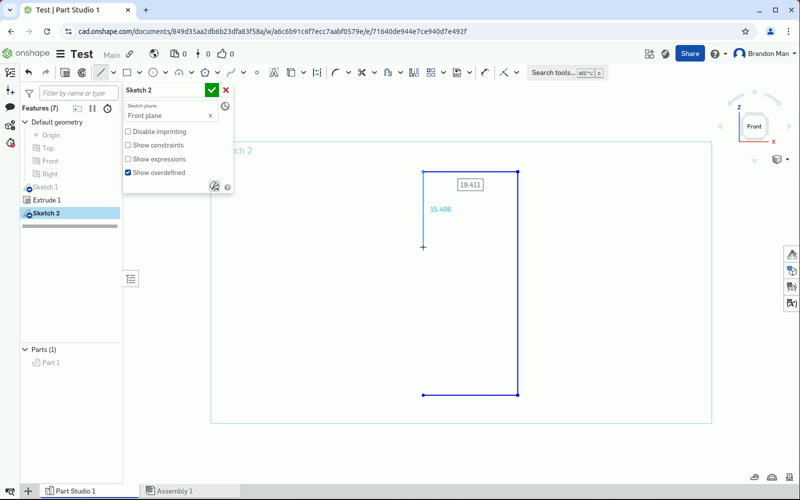
key_up(shift)
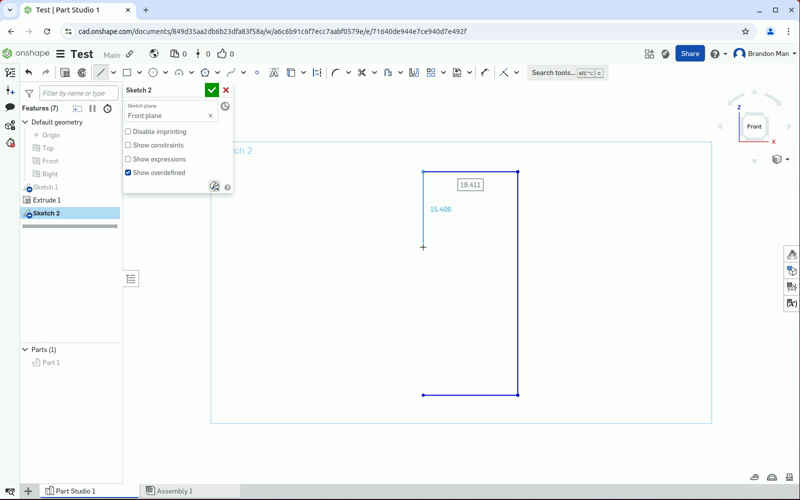
key_down(shift)
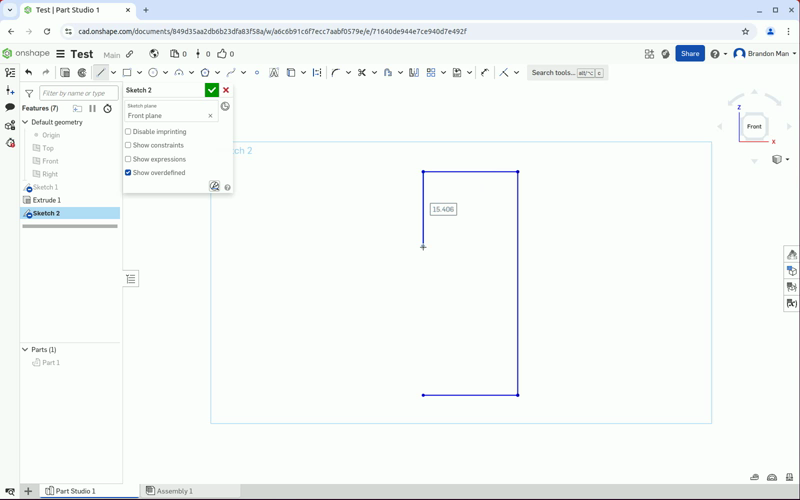
mouse_move(423, 320)
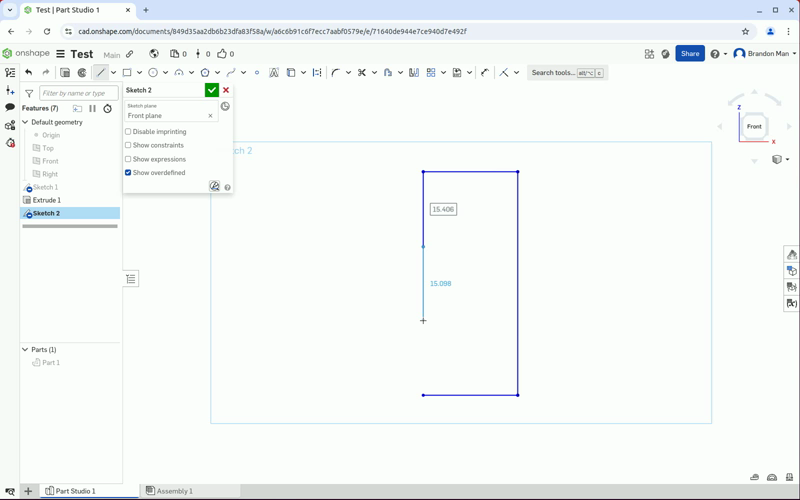
click(423, 320)
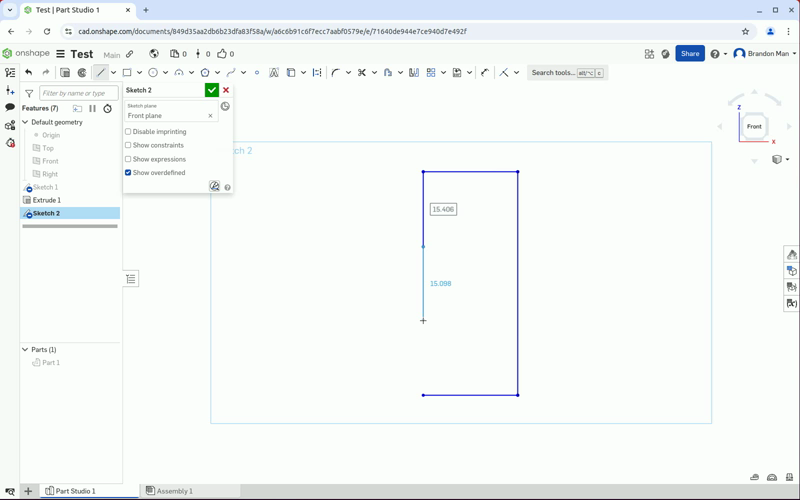
key_up(shift)
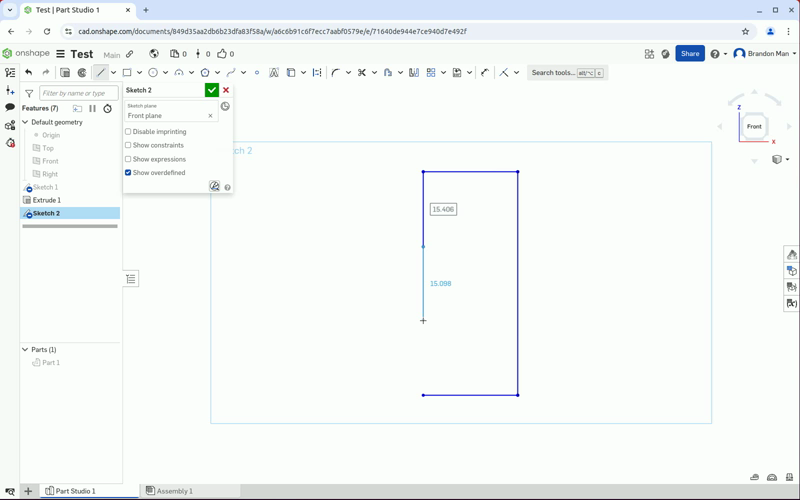
key_down(shift)
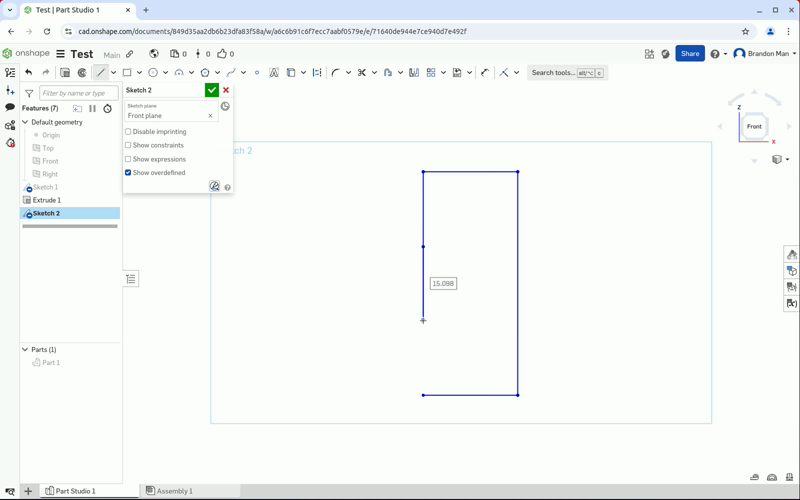
mouse_move(423, 395)
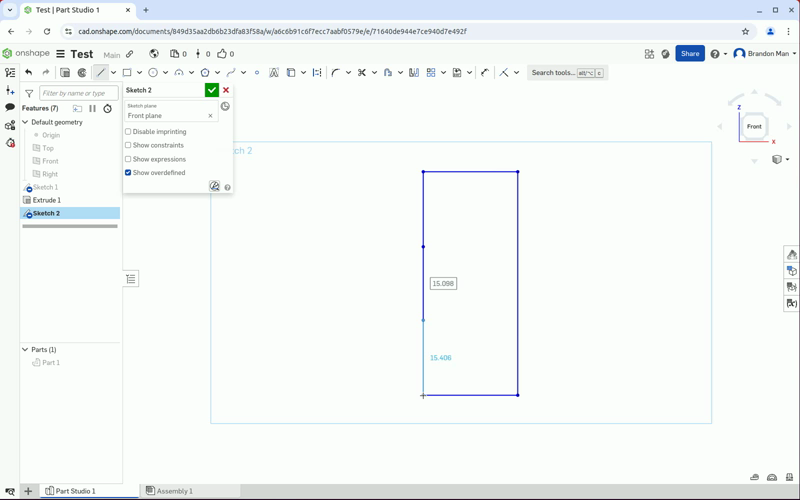
key_up(shift)
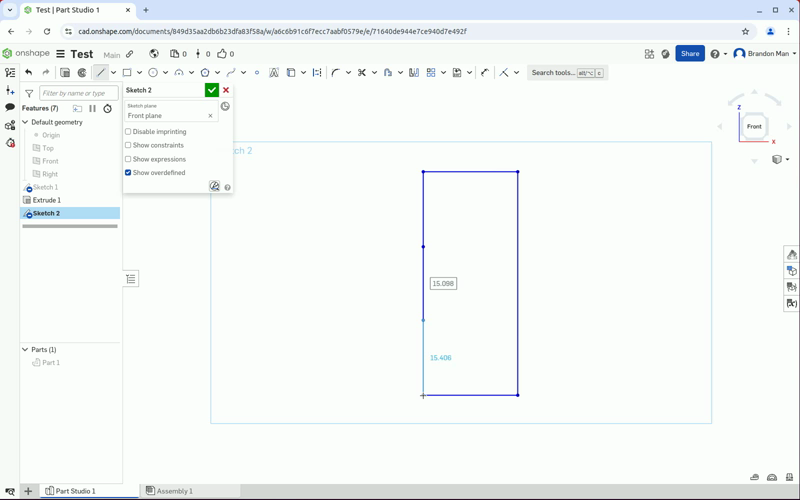
click(423, 395)
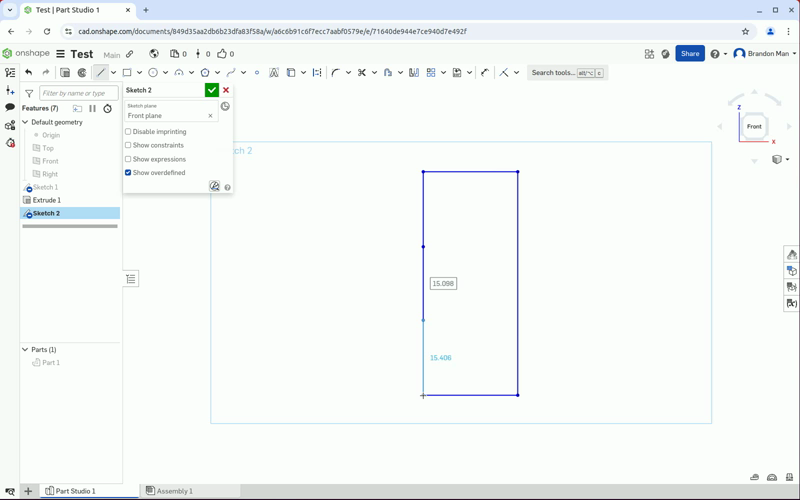
key(esc)
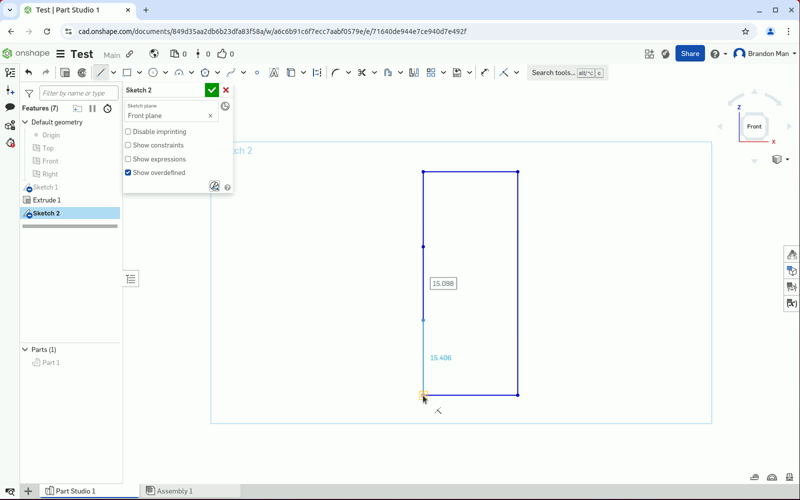
mouse_move(442, 361)
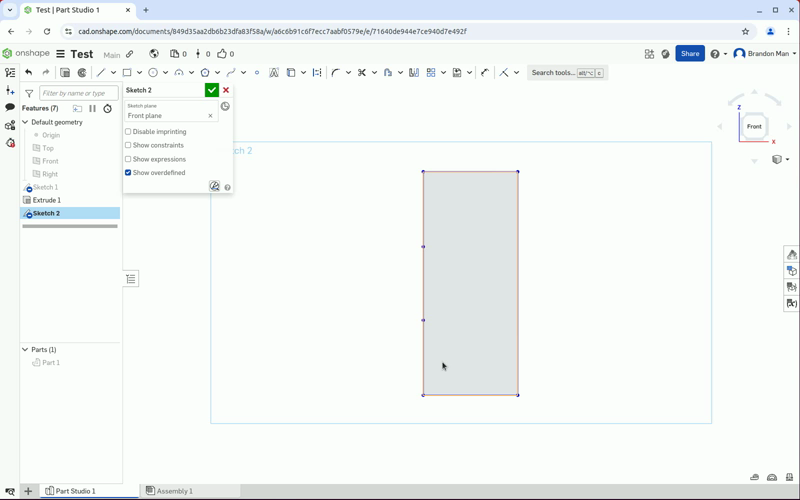
click(442, 361)
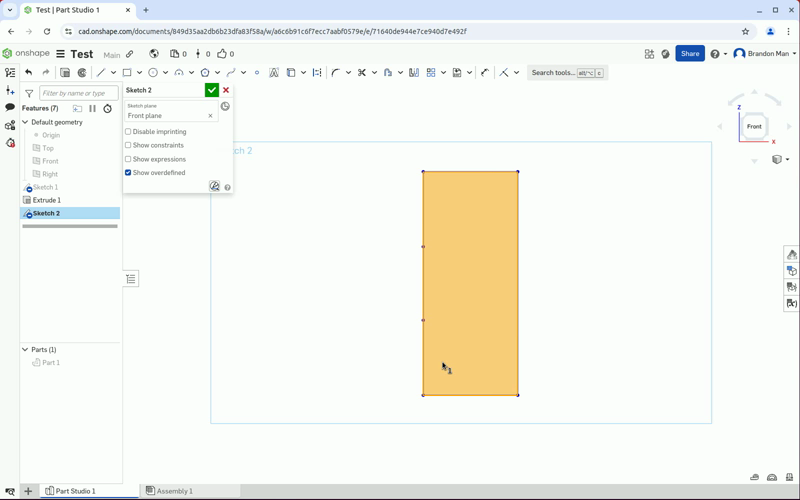
mouse_move(73, 352)
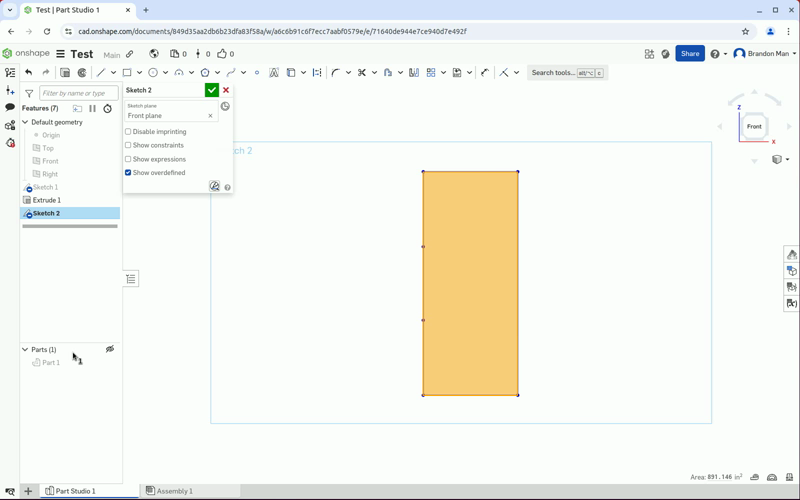
key(shift+y)
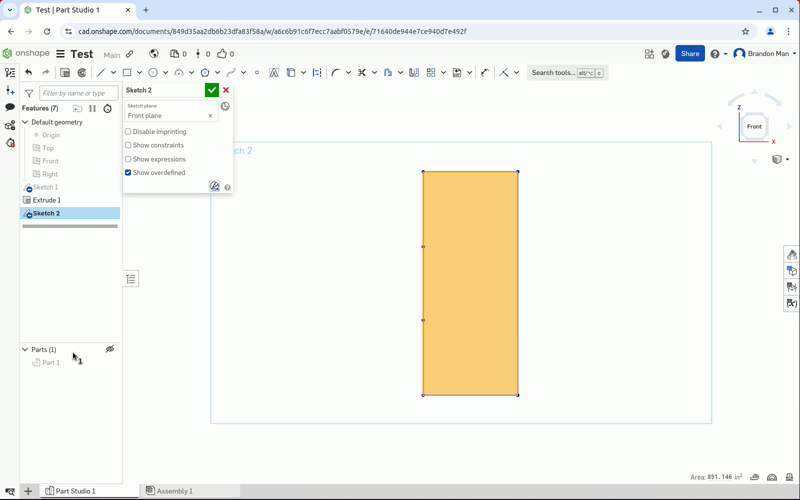
key(shift+e)
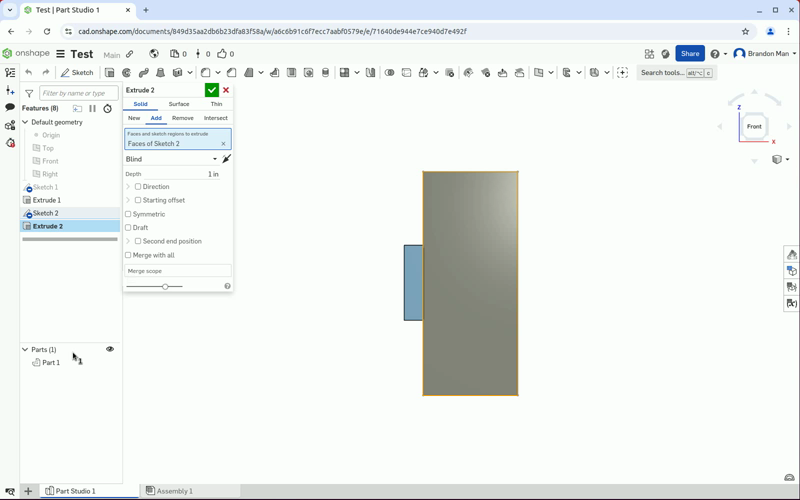
mouse_move(143, 106)
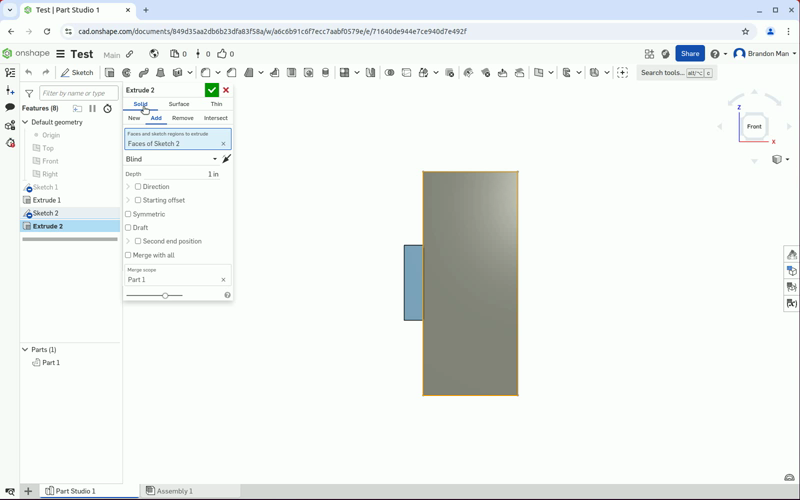
click(143, 106)
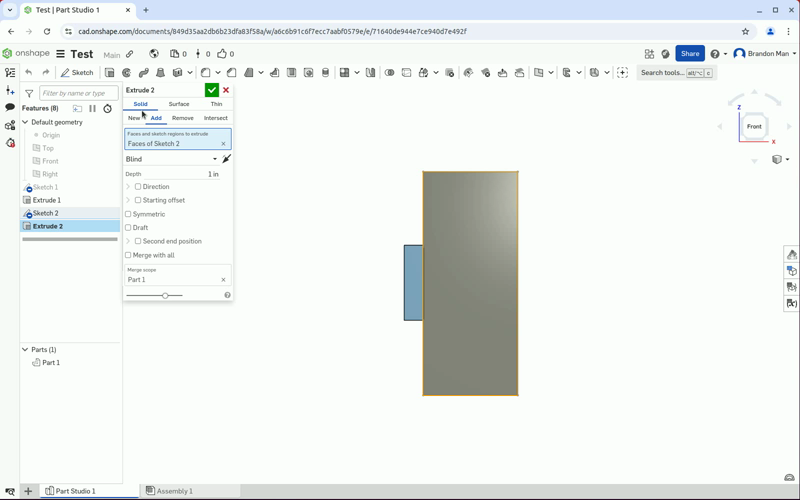
mouse_move(137, 120)
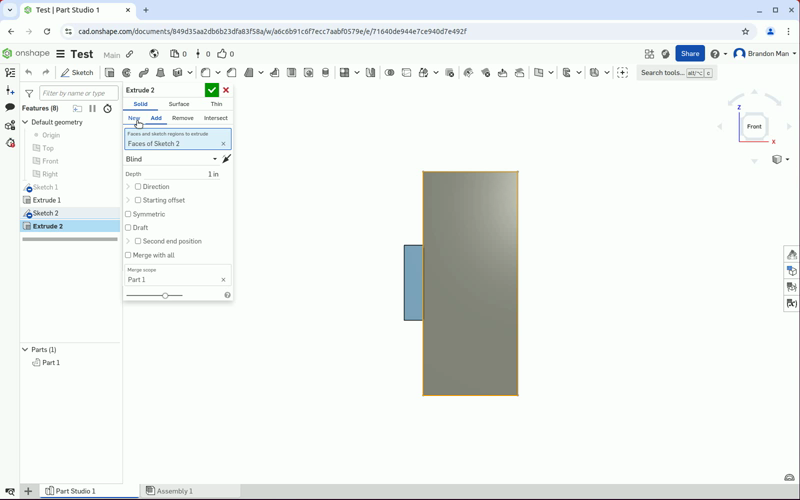
click(137, 120)
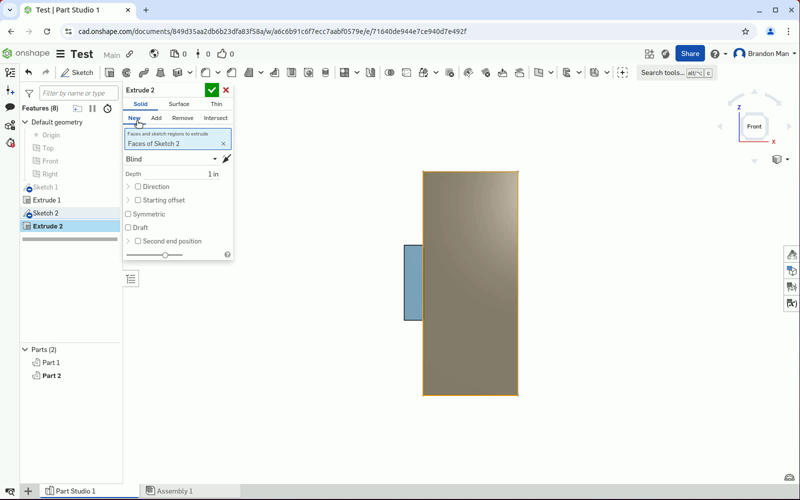
key(tab, 4)
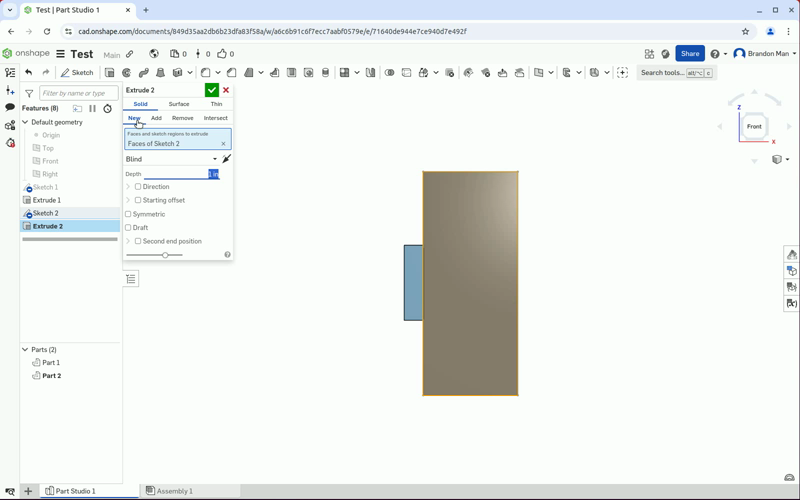
text(3.851)
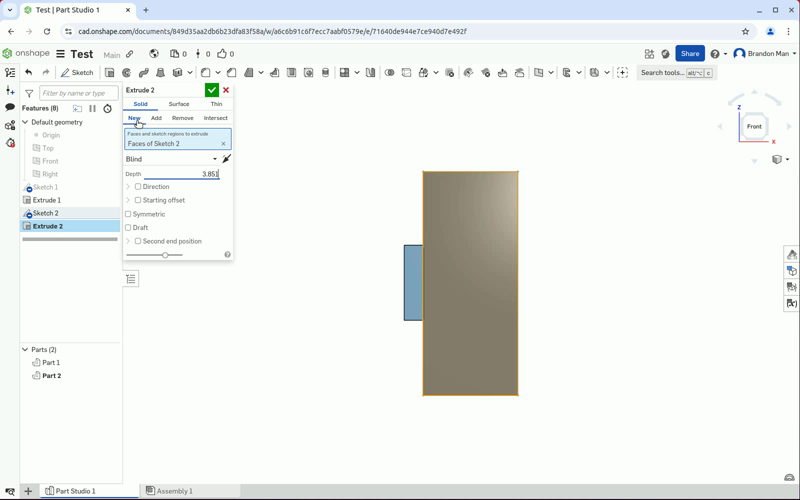
key(enter)
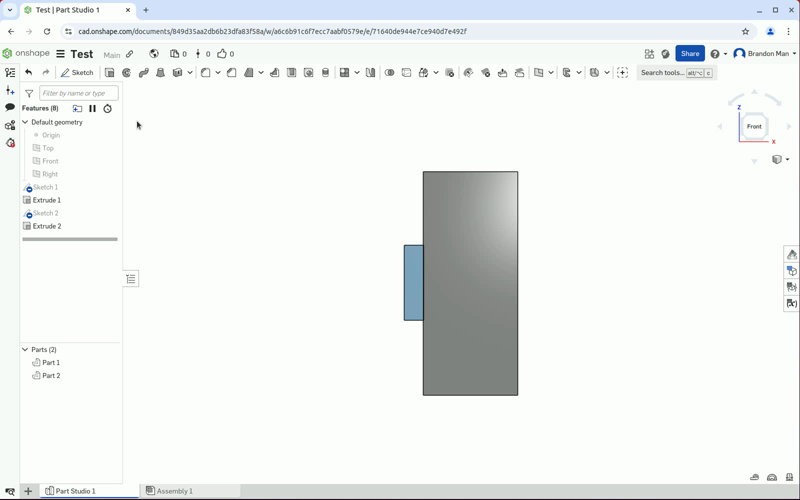
key(shift+h)
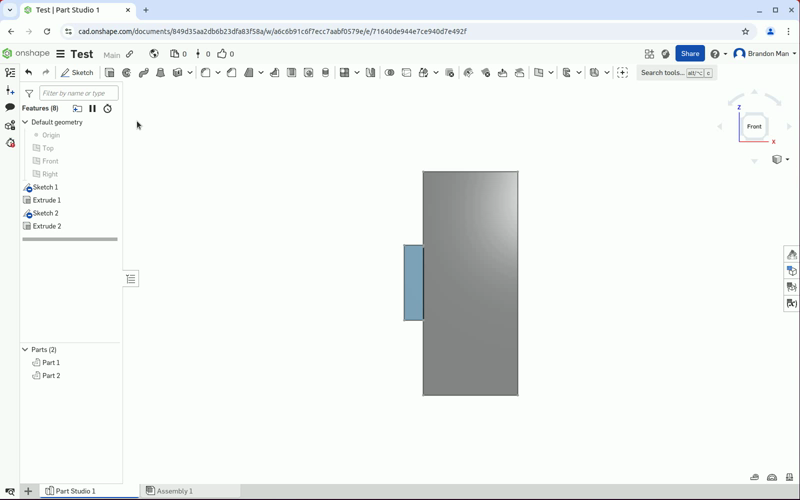
key(shift+h)
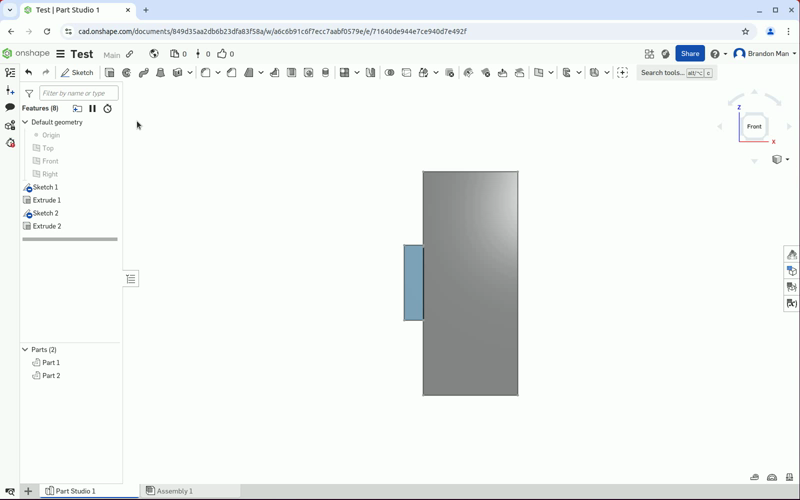
key(shift+7)
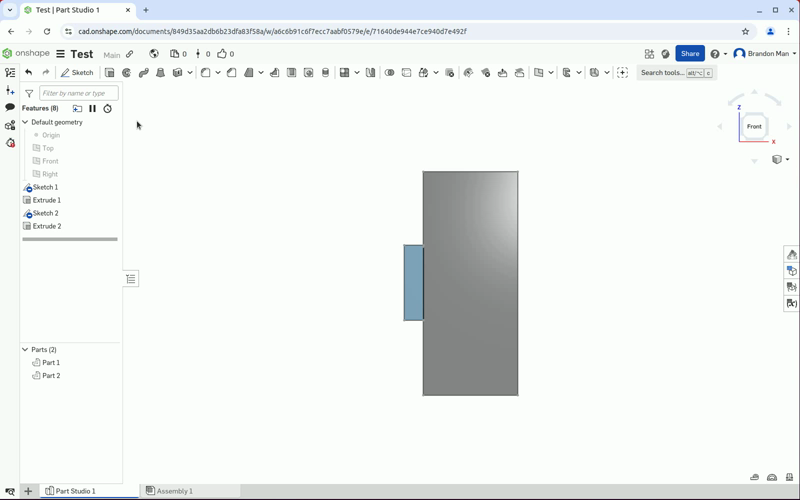
key(left, 2)
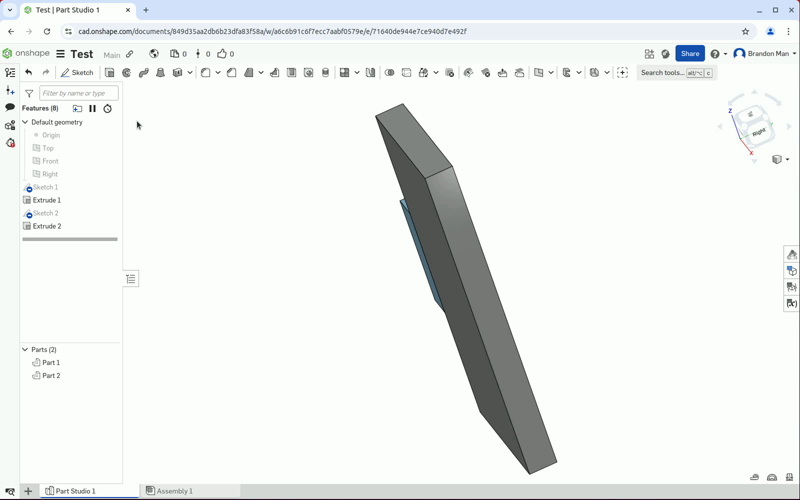
key(down, 2)
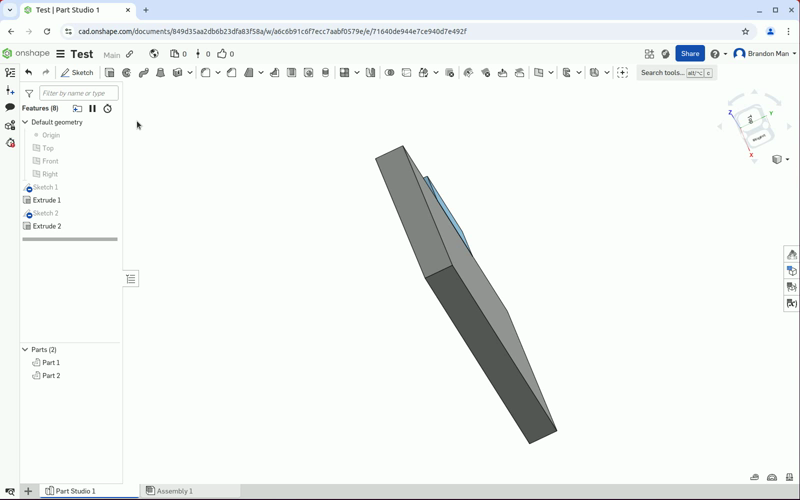
key(up, 2)
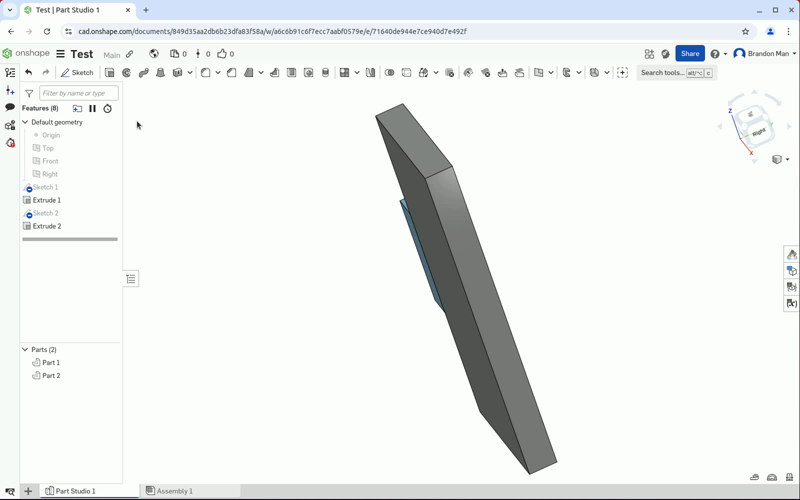
key(right, 2)
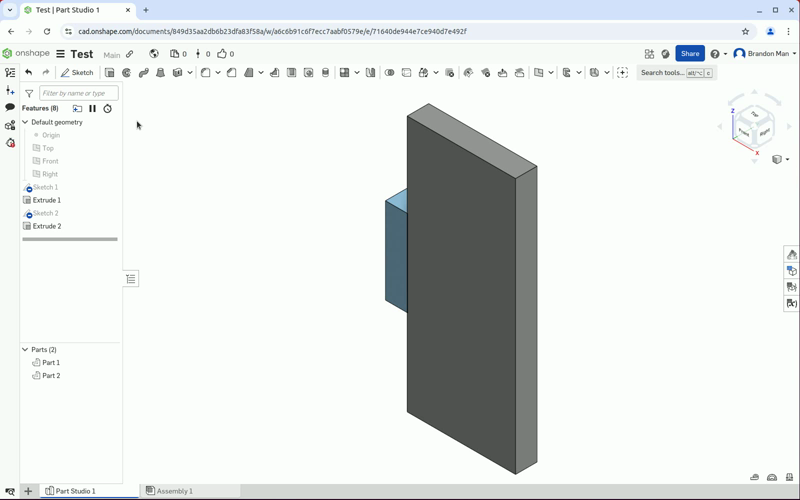
mouse_move(73, 189)
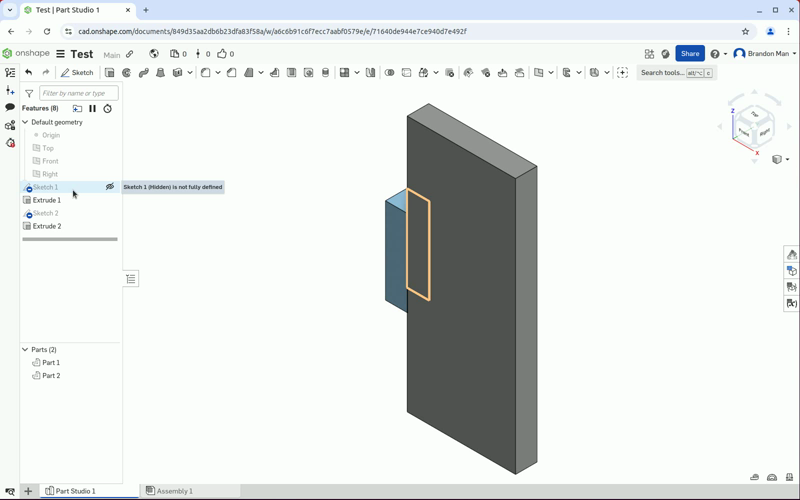
click(73, 189)